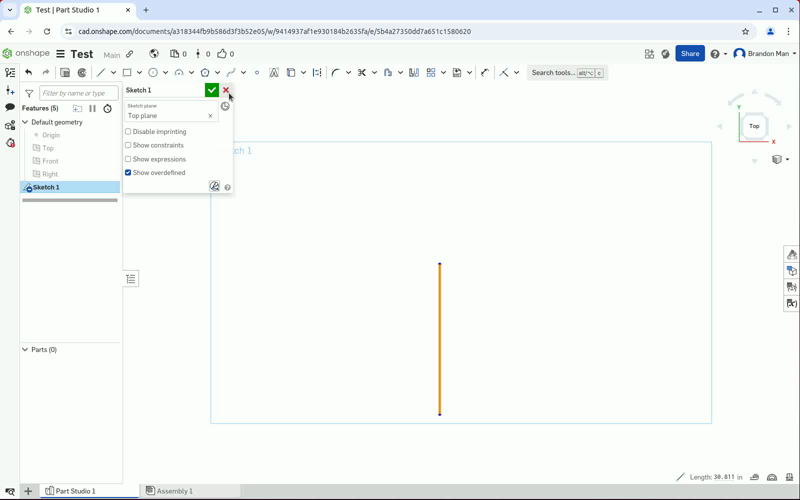
key(shift+h)
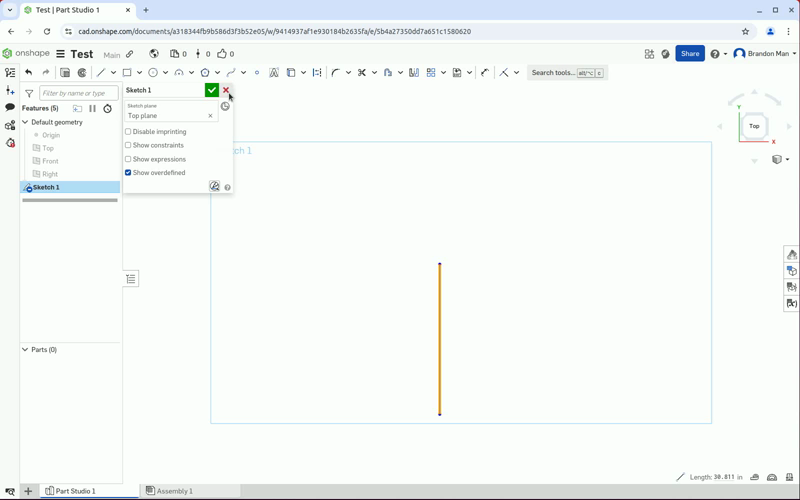
key(shift+s)
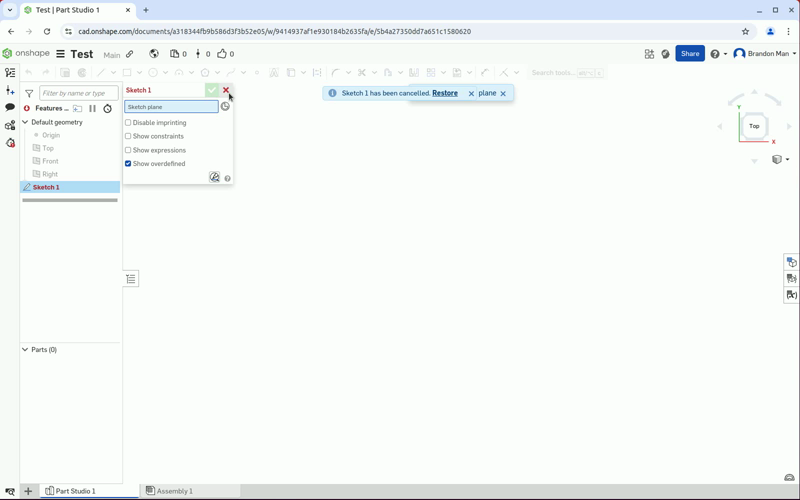
mouse_move(73, 150)
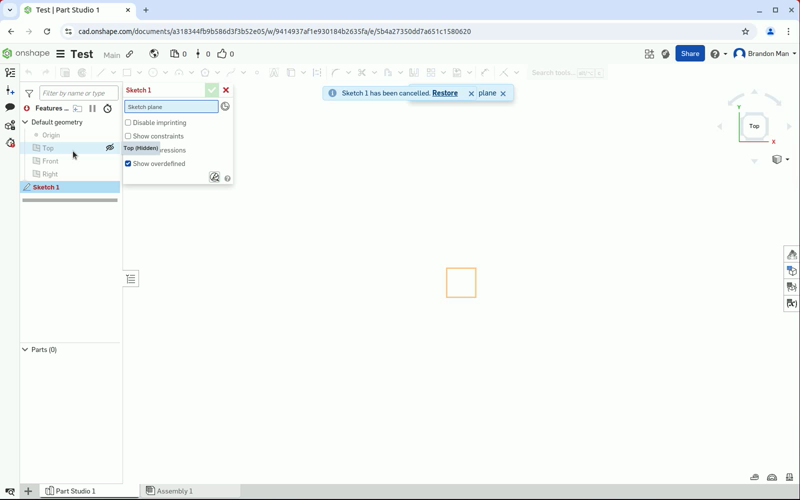
click(73, 150)
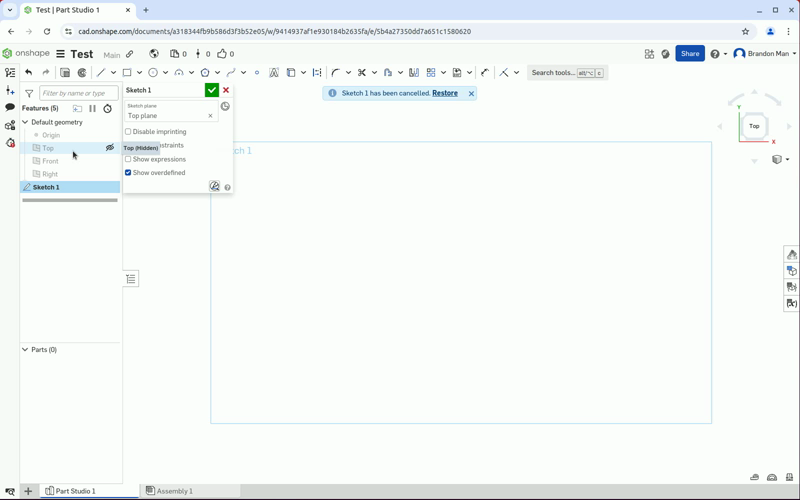
mouse_move(73, 352)
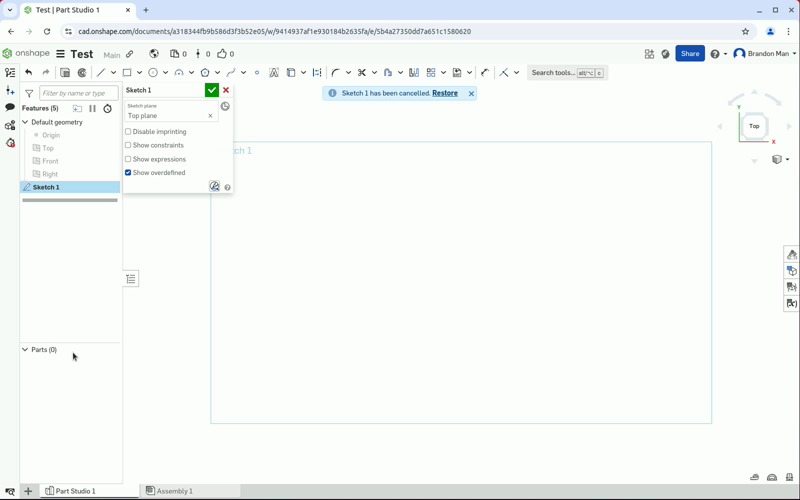
key(y)
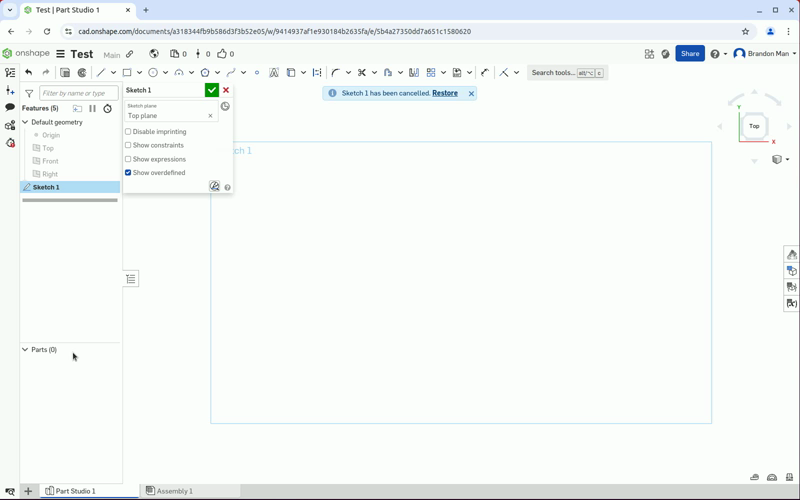
key(l)
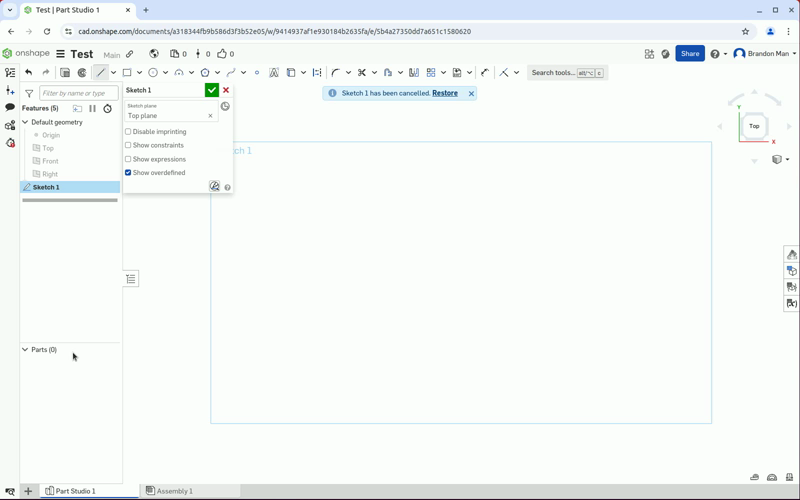
key_down(shift)
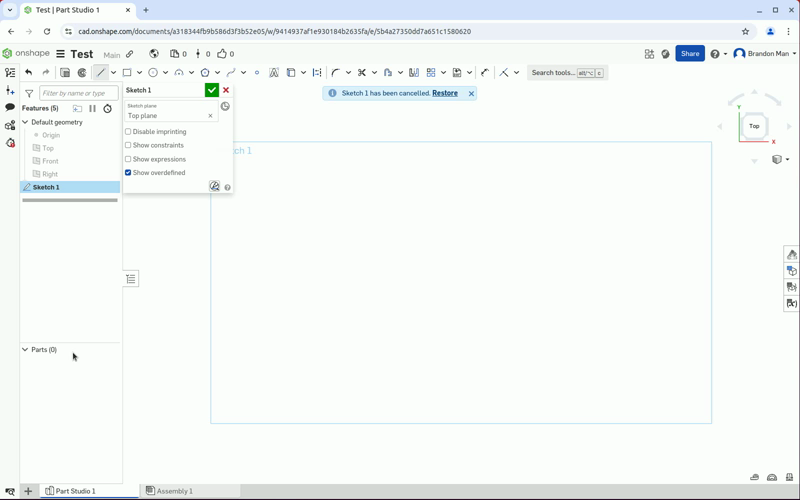
mouse_move(348, 298)
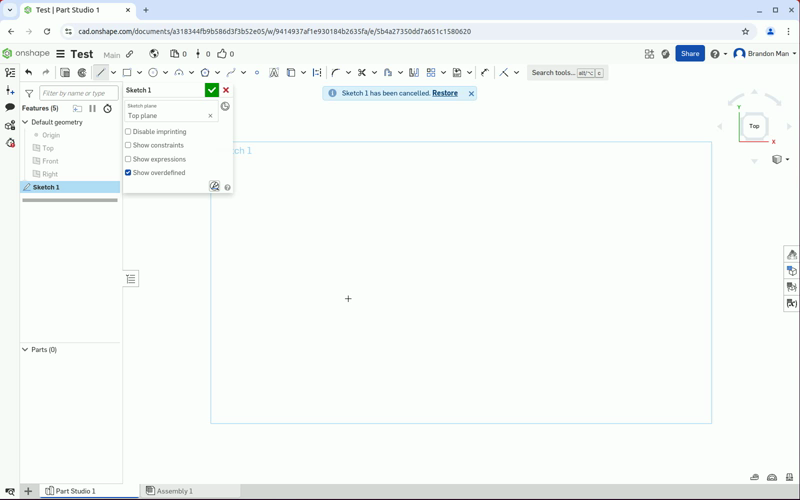
click(348, 298)
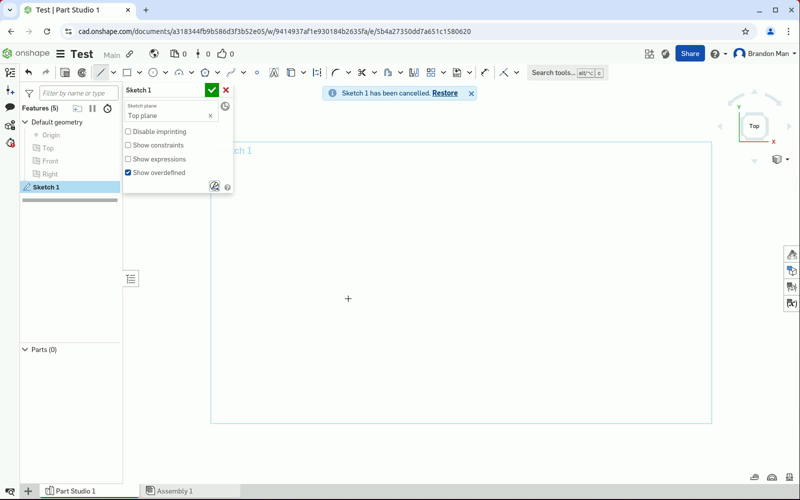
key_up(shift)
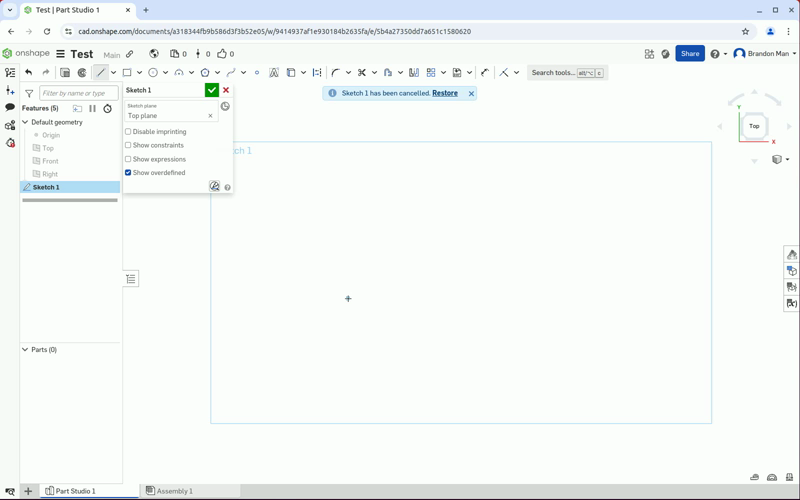
key_down(shift)
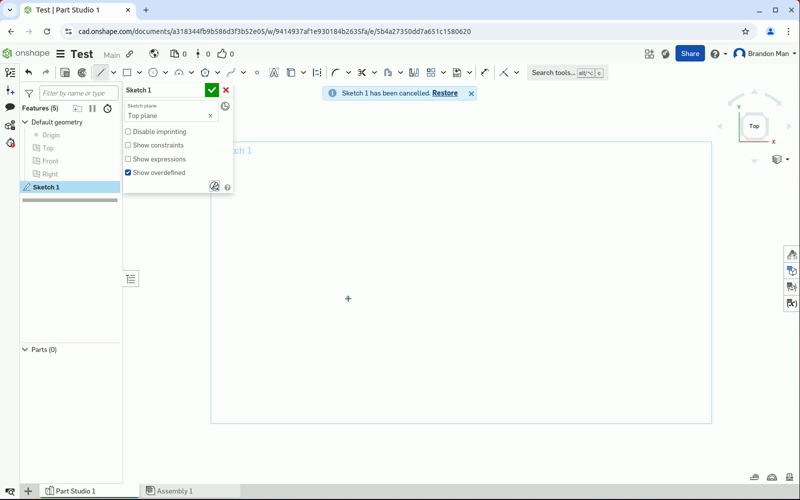
mouse_move(572, 298)
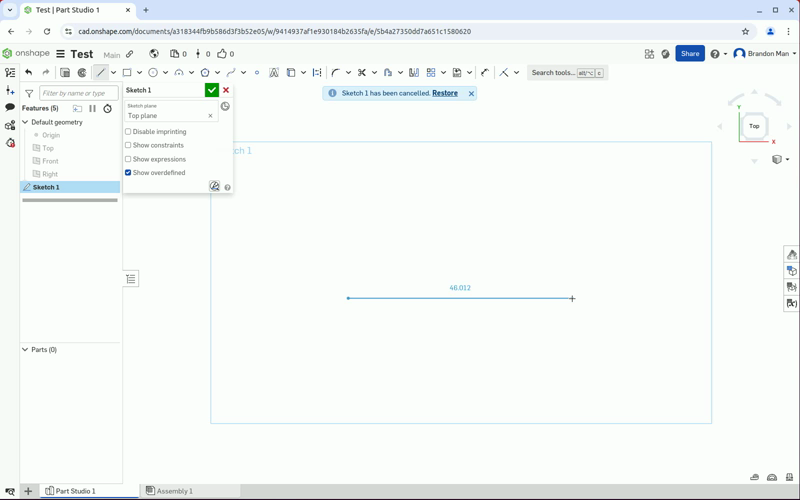
click(572, 298)
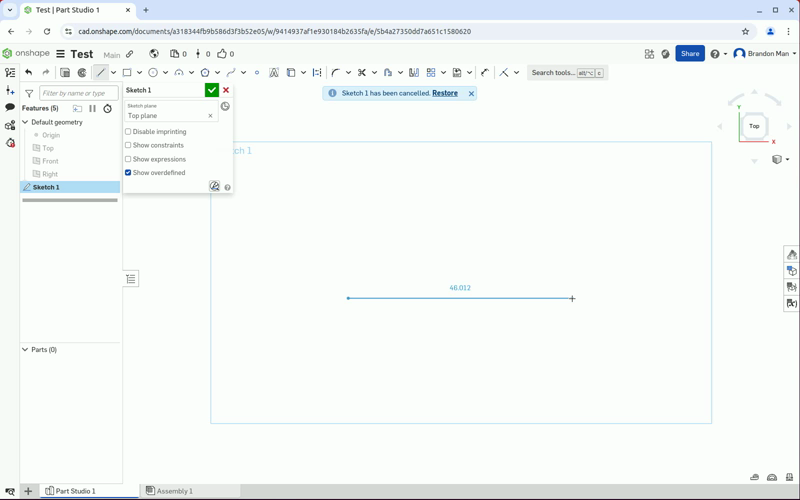
key_up(shift)
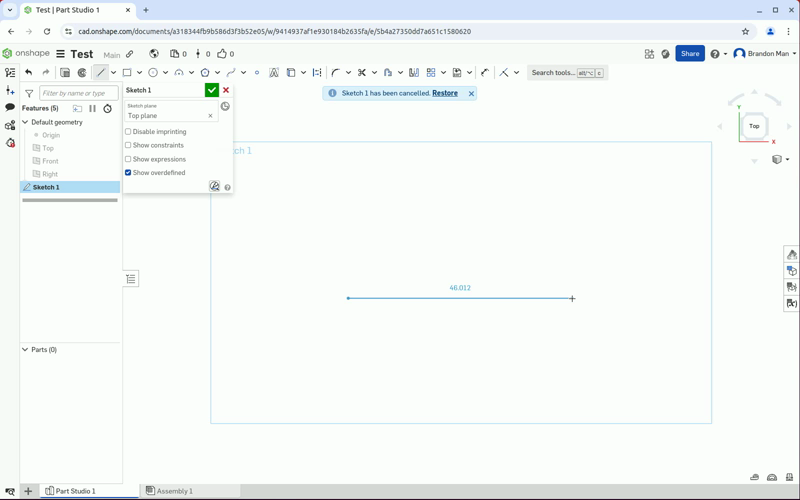
key_down(shift)
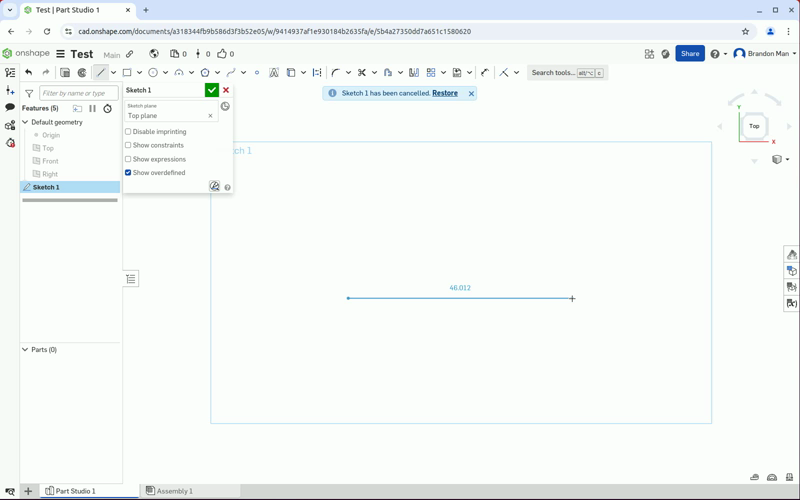
mouse_move(589, 298)
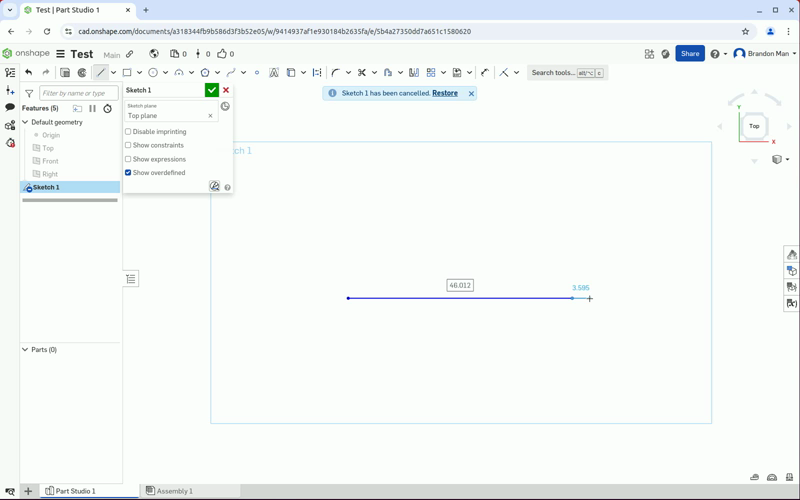
mouse_move(572, 267)
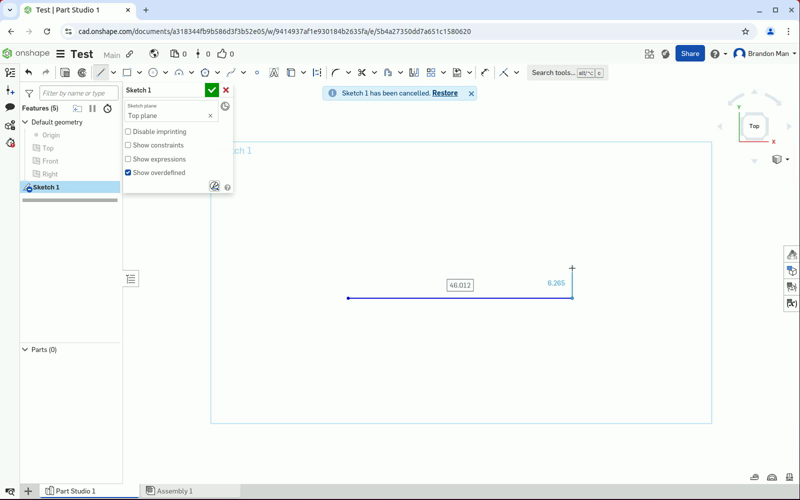
click(572, 267)
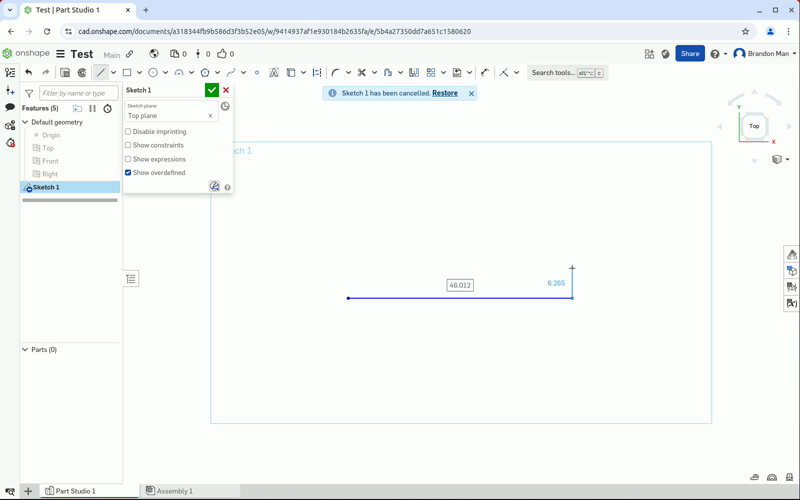
key_up(shift)
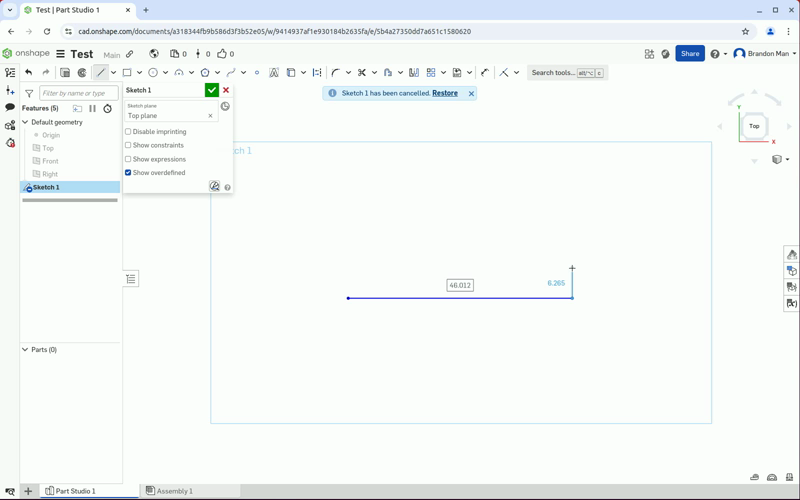
key_down(shift)
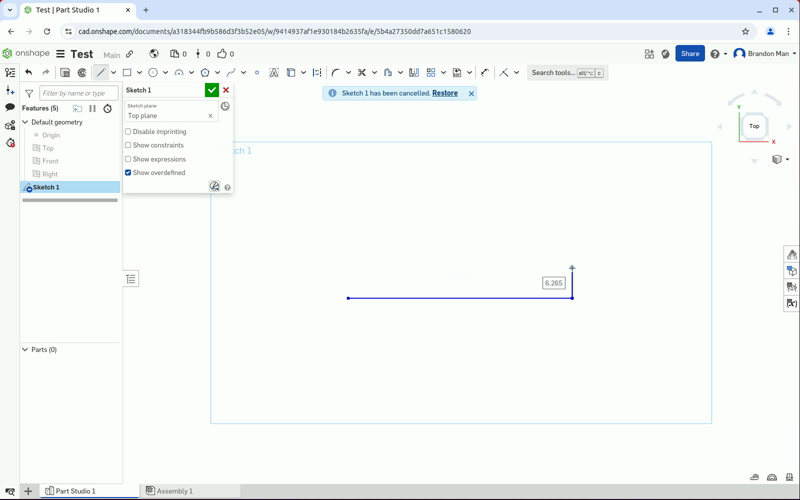
mouse_move(348, 267)
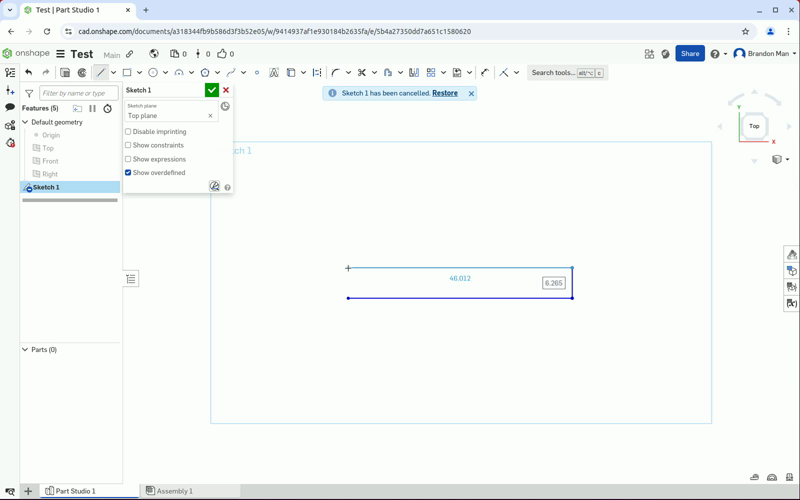
click(348, 267)
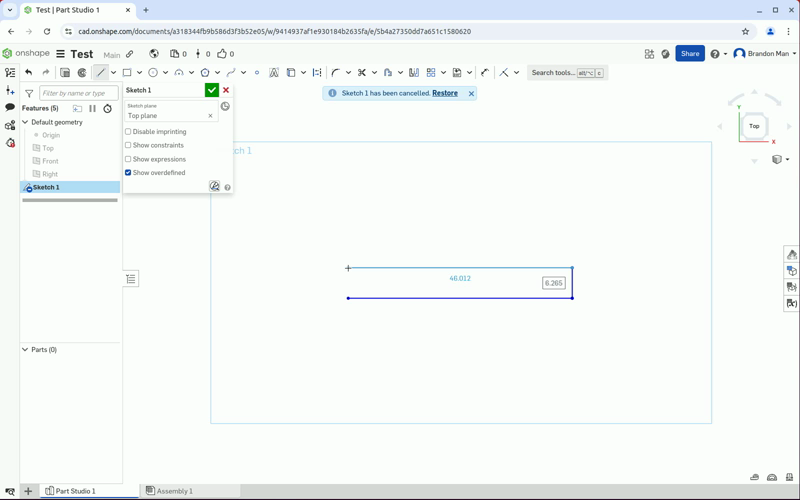
key_up(shift)
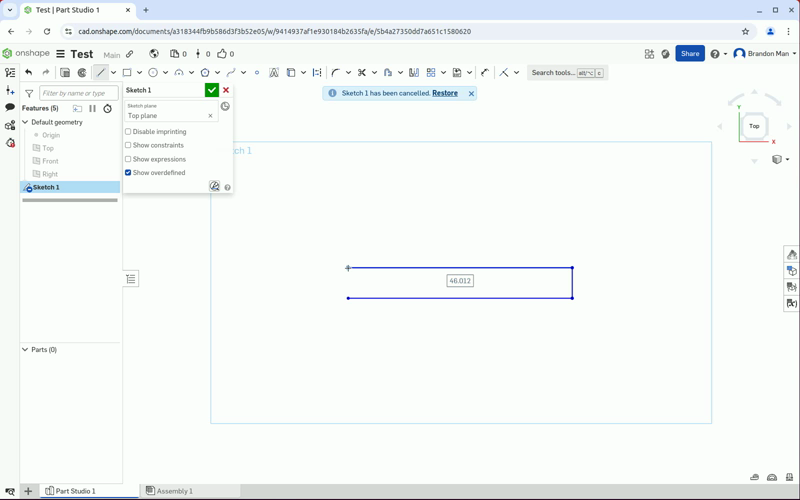
mouse_move(378, 267)
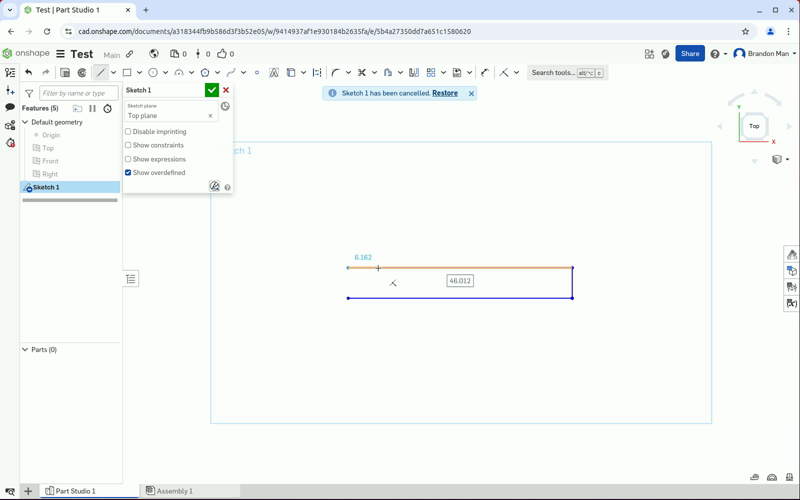
key_down(shift)
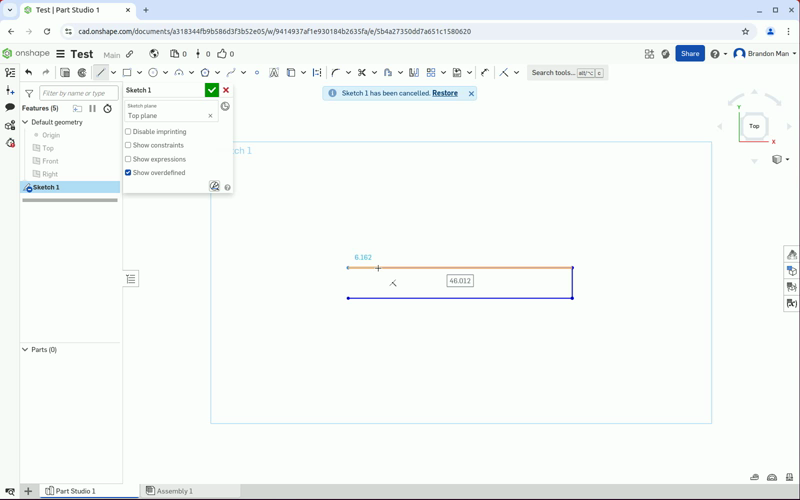
mouse_move(348, 298)
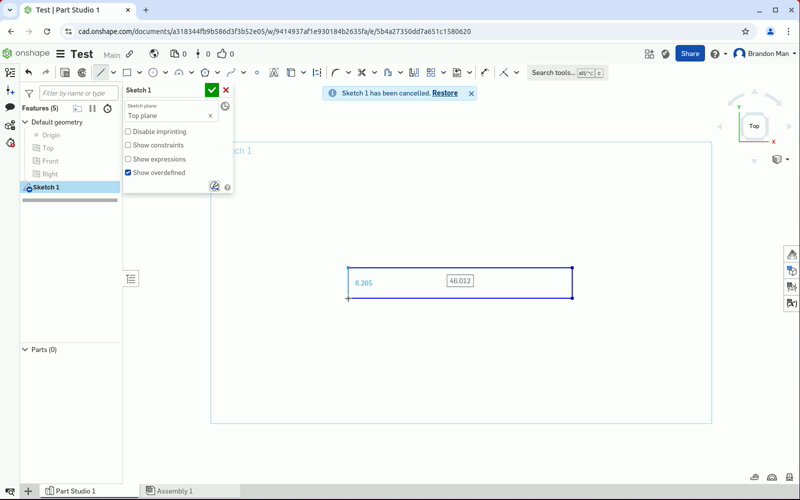
key_up(shift)
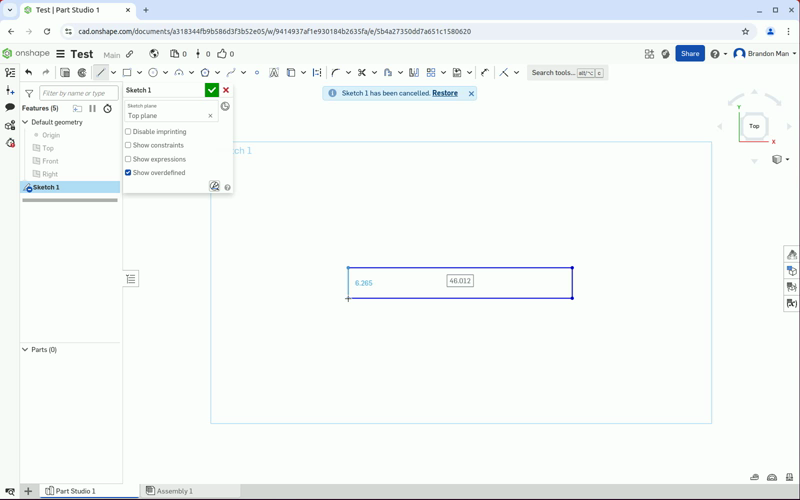
click(348, 298)
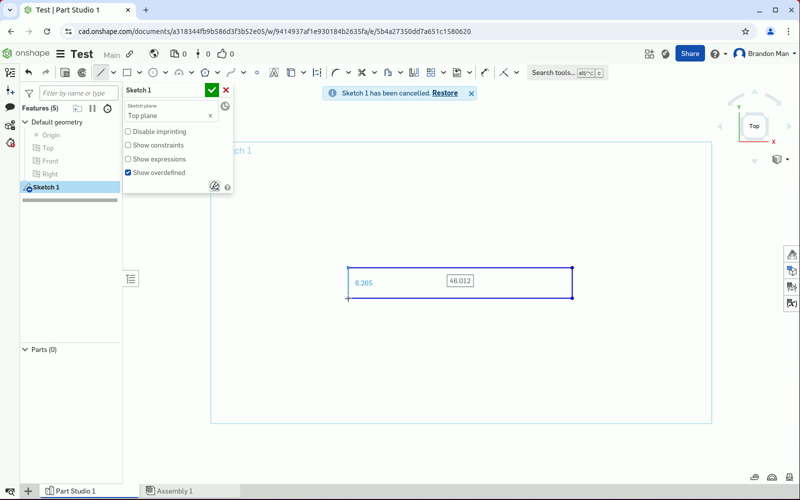
key(esc)
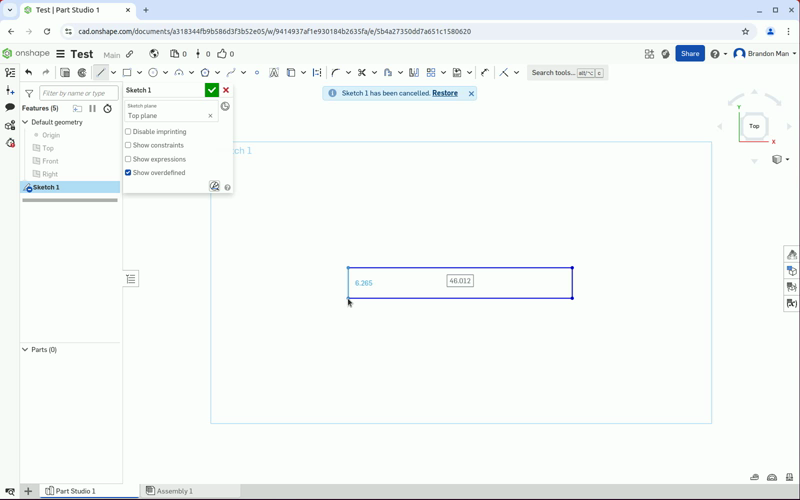
mouse_move(428, 284)
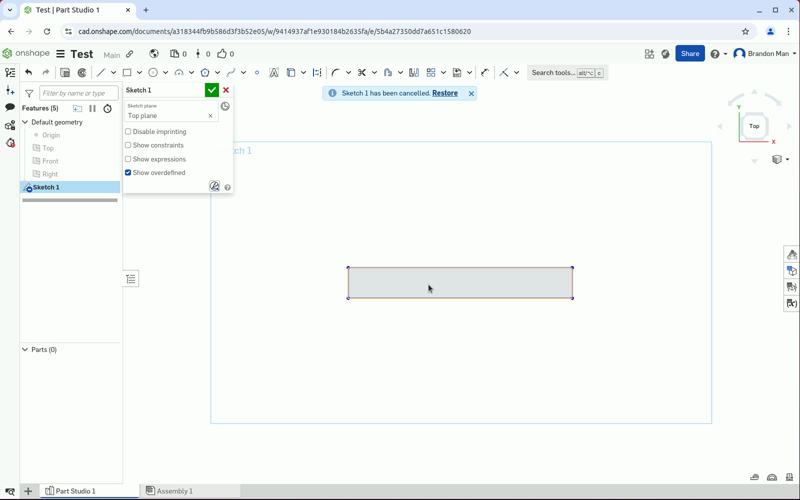
click(428, 284)
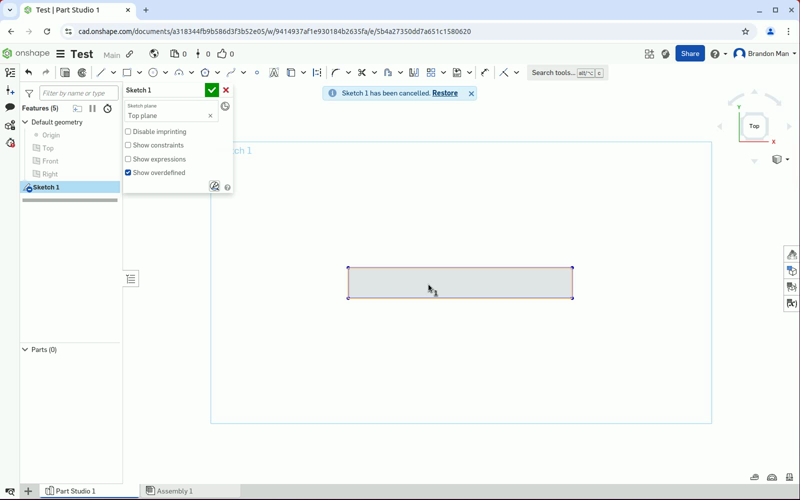
mouse_move(73, 352)
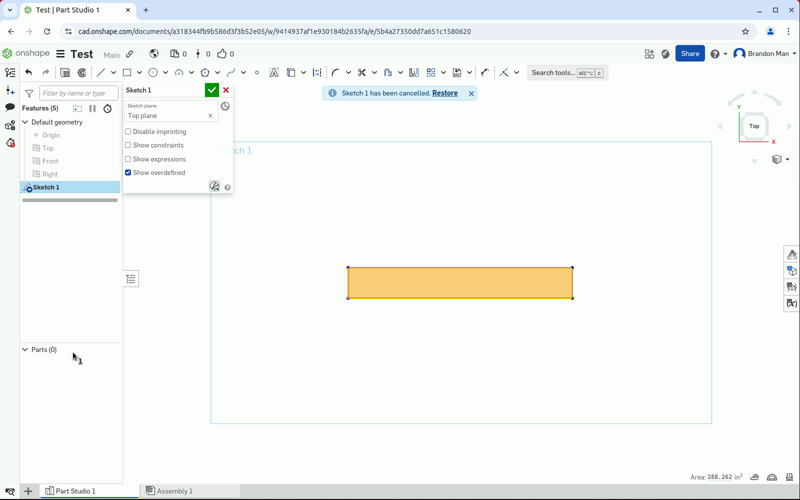
key(shift+y)
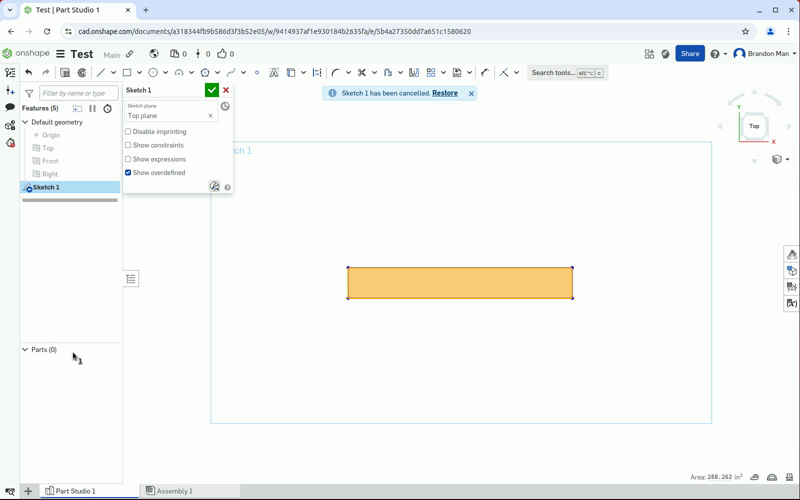
key(shift+e)
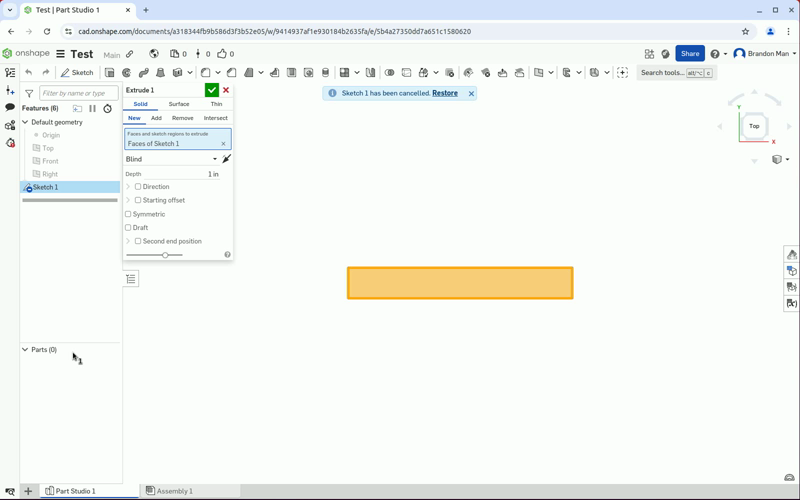
mouse_move(143, 106)
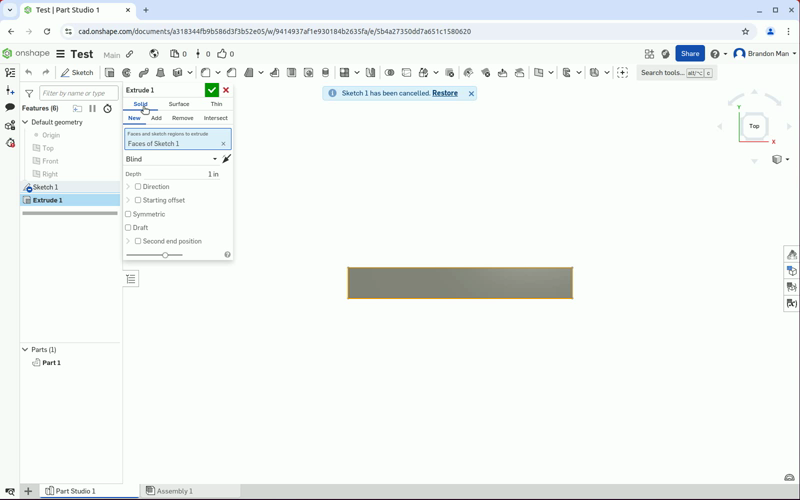
click(143, 106)
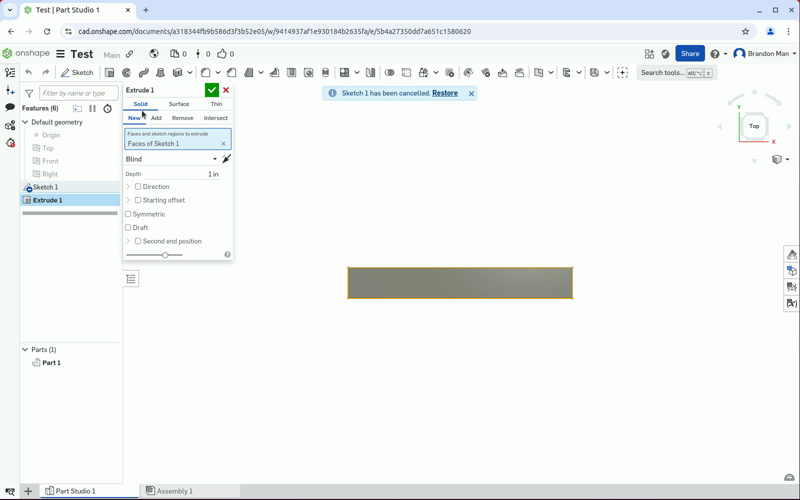
mouse_move(137, 120)
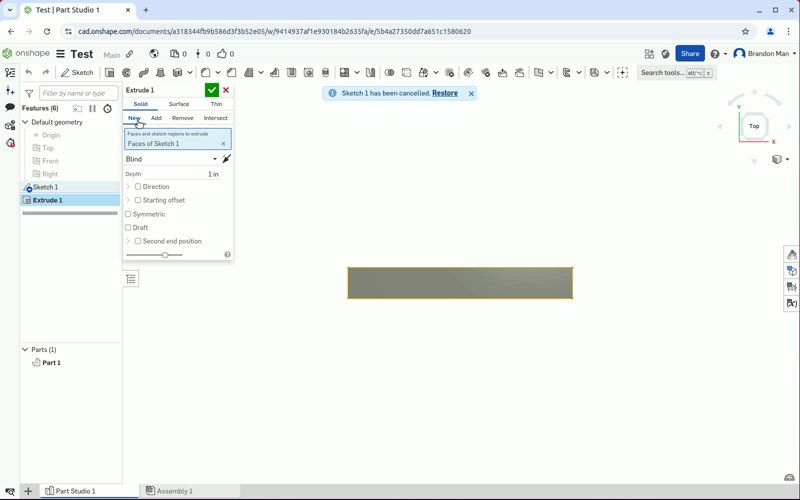
click(137, 120)
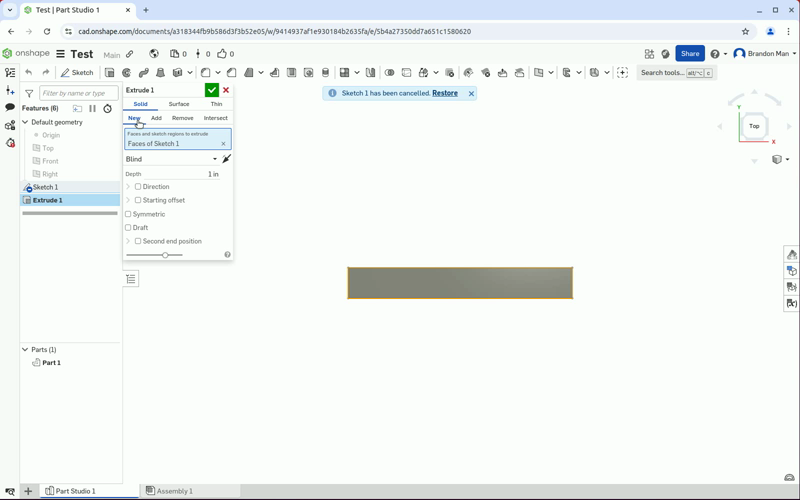
key(tab, 4)
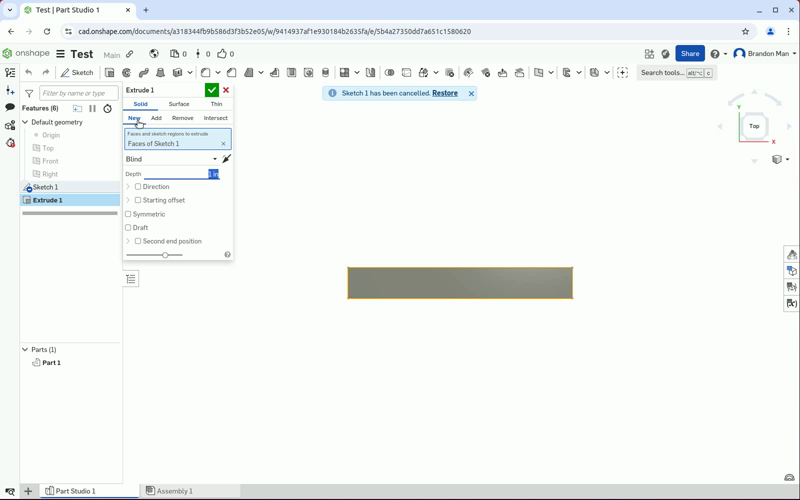
text(0.481)
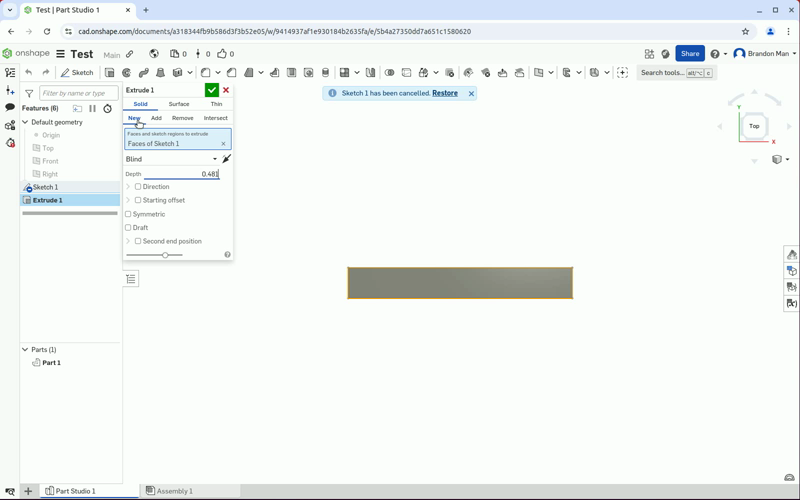
key(enter)
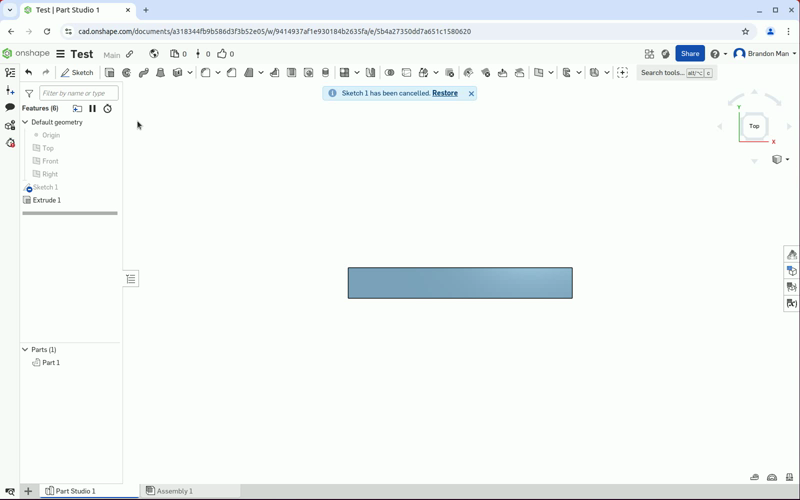
key(shift+h)
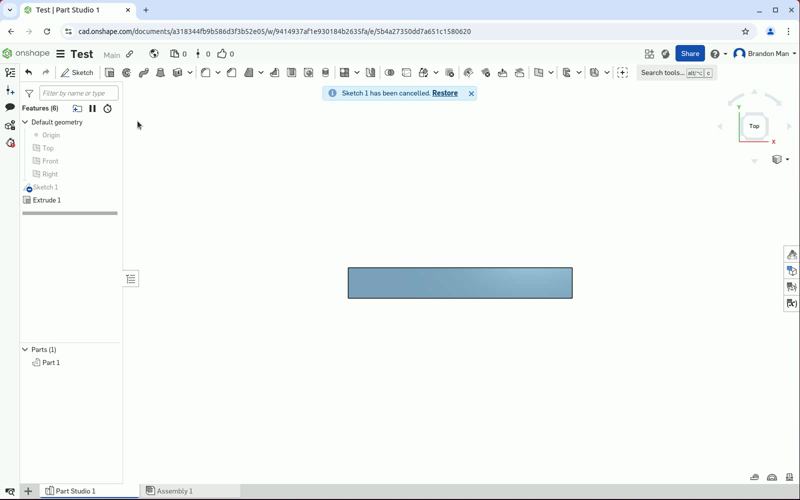
key(shift+h)
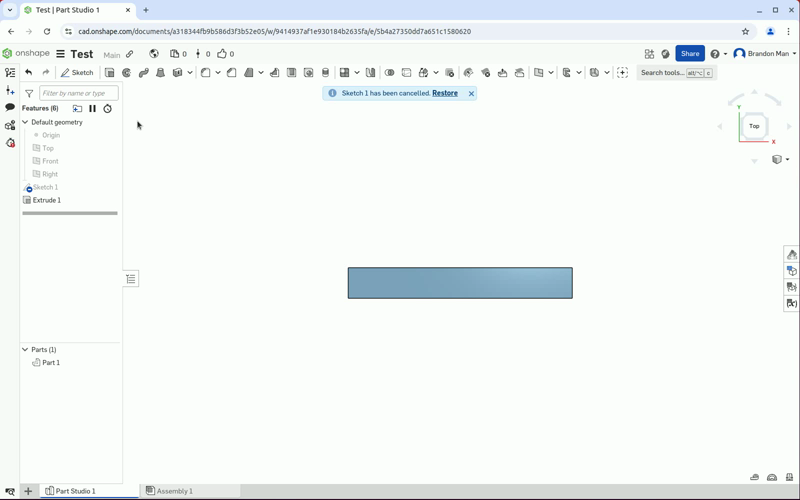
mouse_move(73, 189)
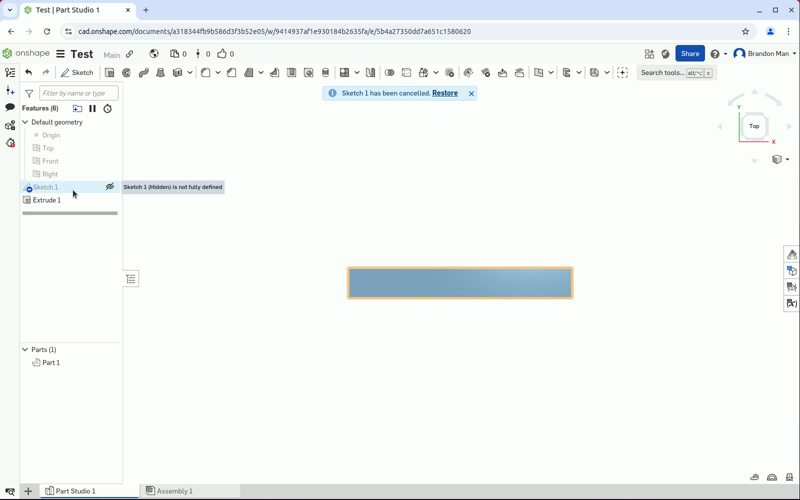
click(73, 189)
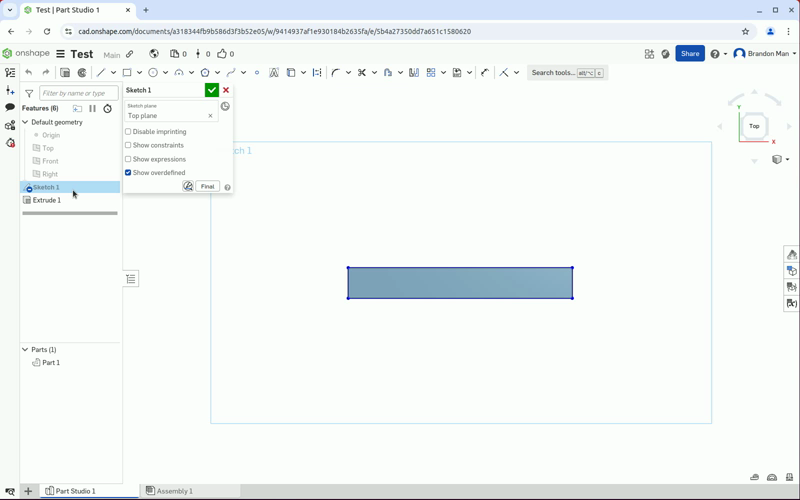
mouse_move(229, 92)
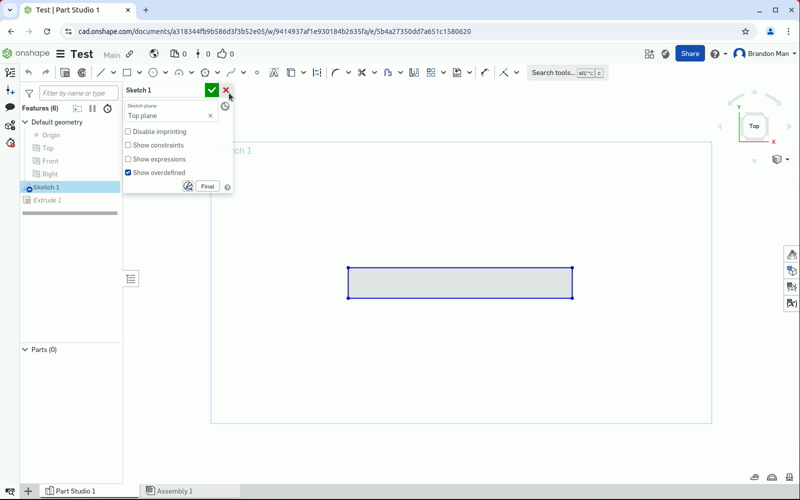
click(229, 92)
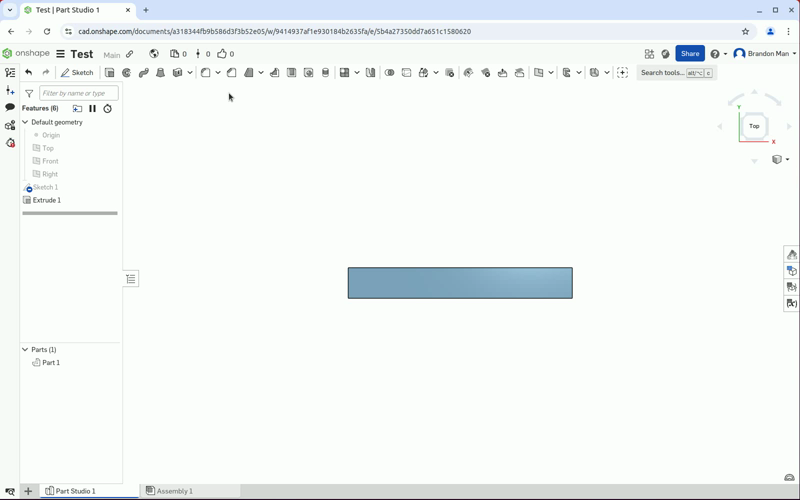
mouse_move(73, 352)
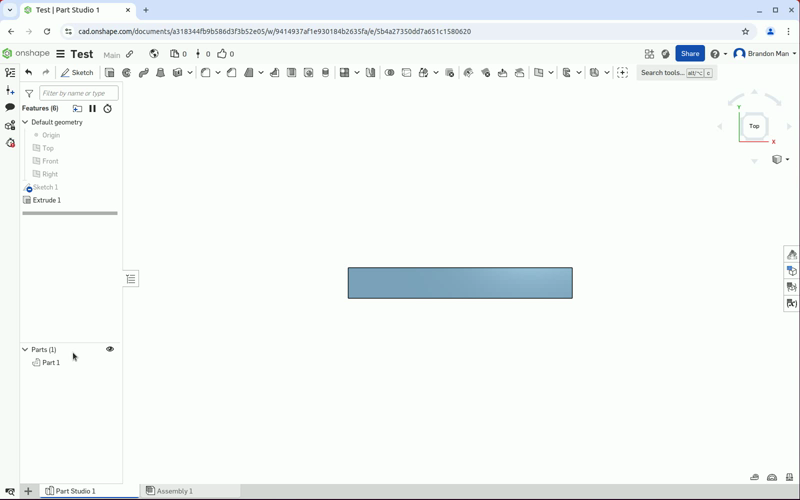
key(y)
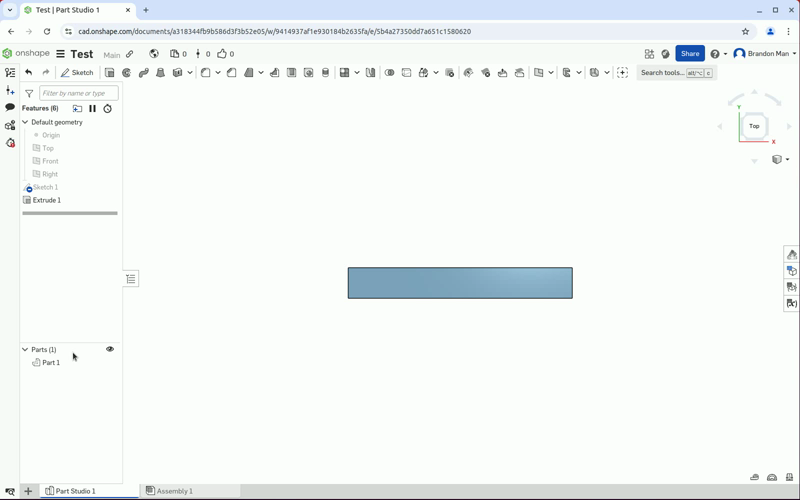
key(shift+p)
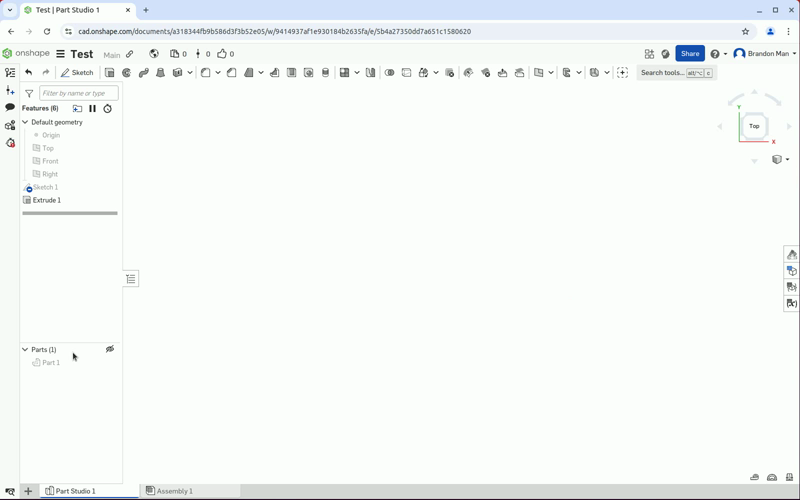
key(space)
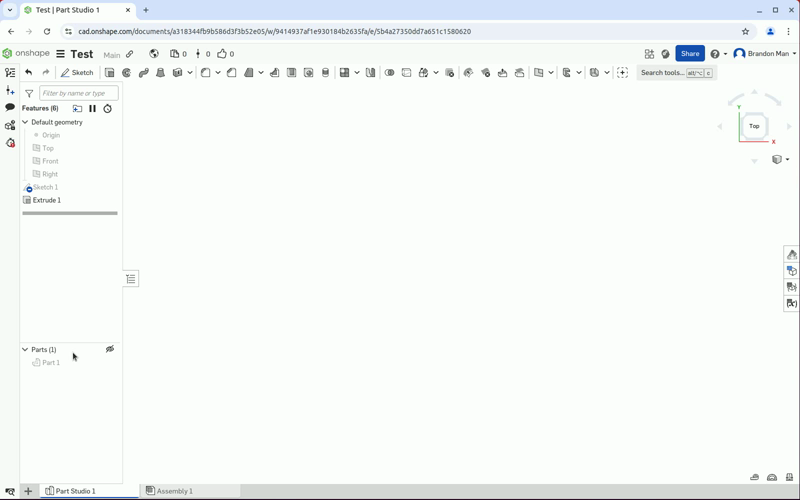
key_down(shift)
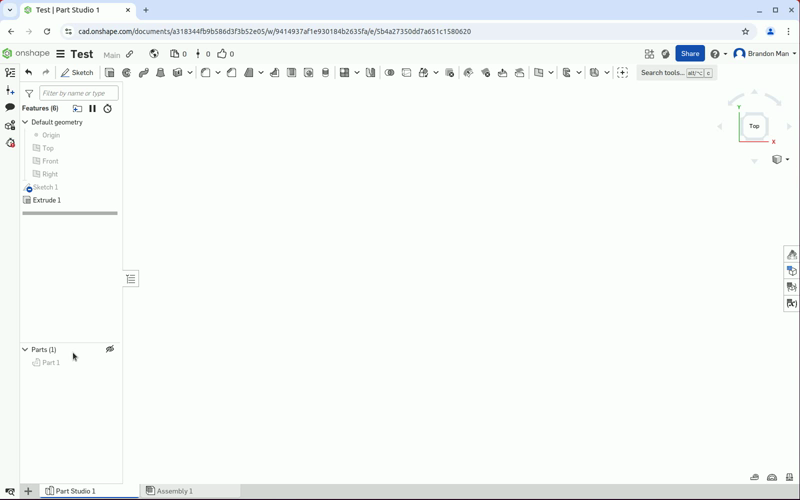
key(up)
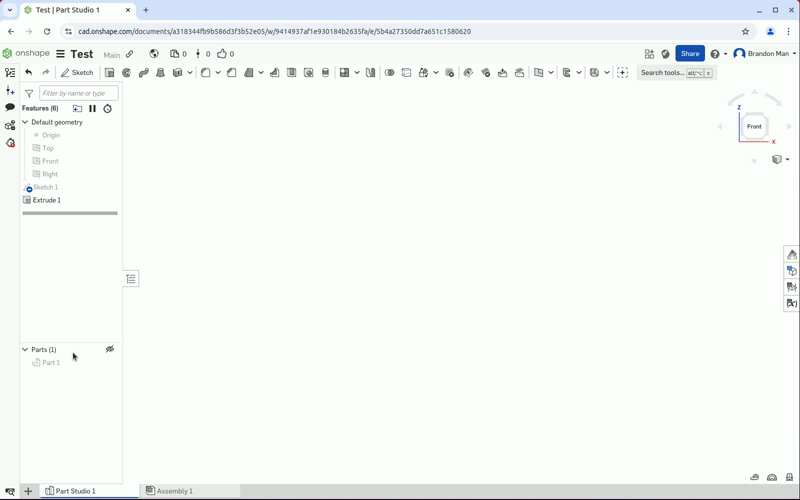
key_up(shift)
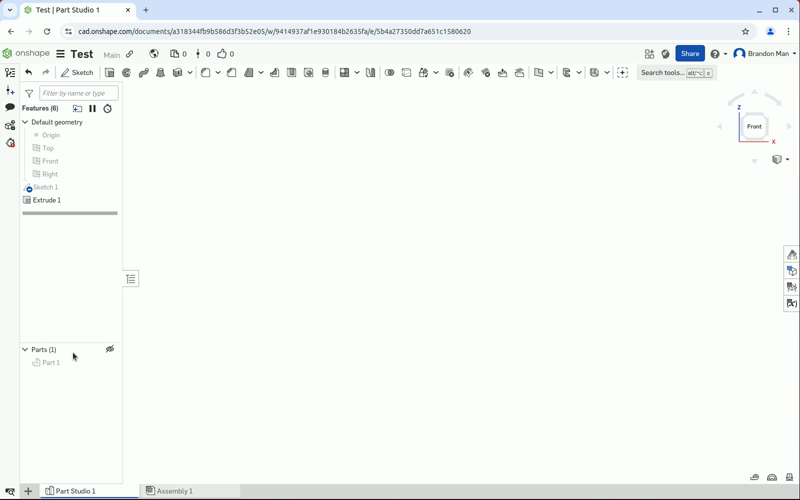
key(space)
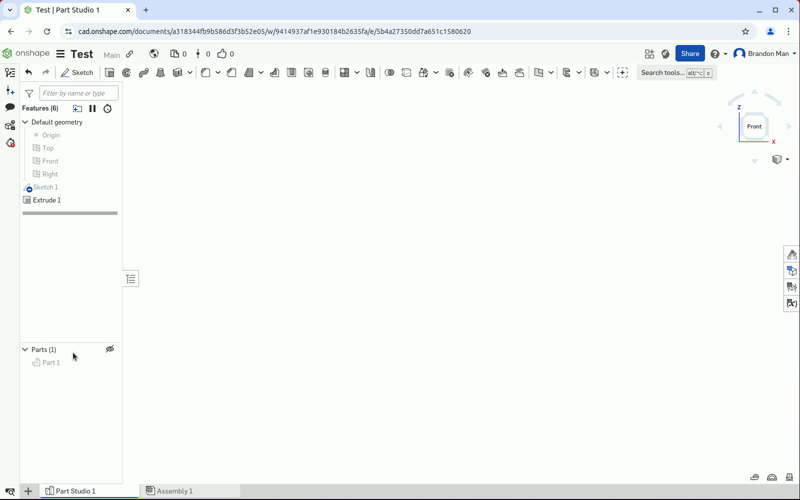
key_down(shift)
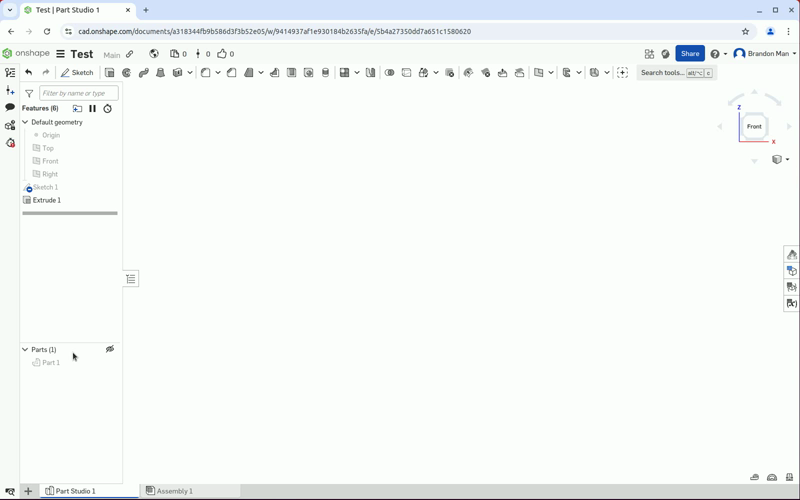
key(left)
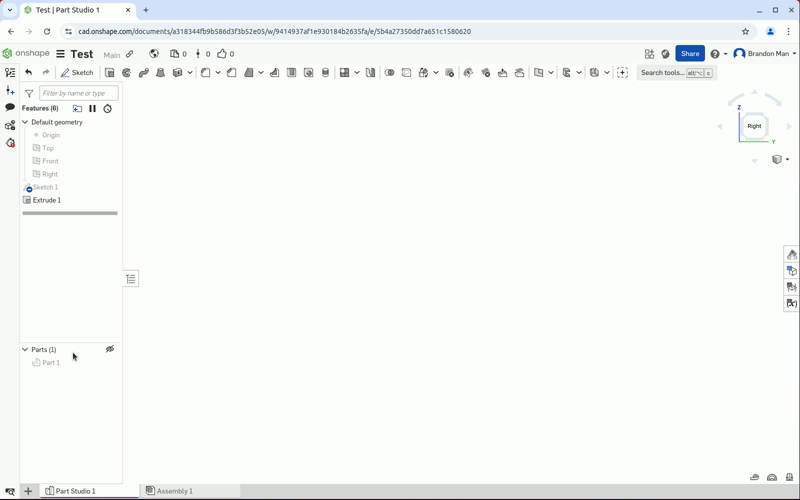
key_up(shift)
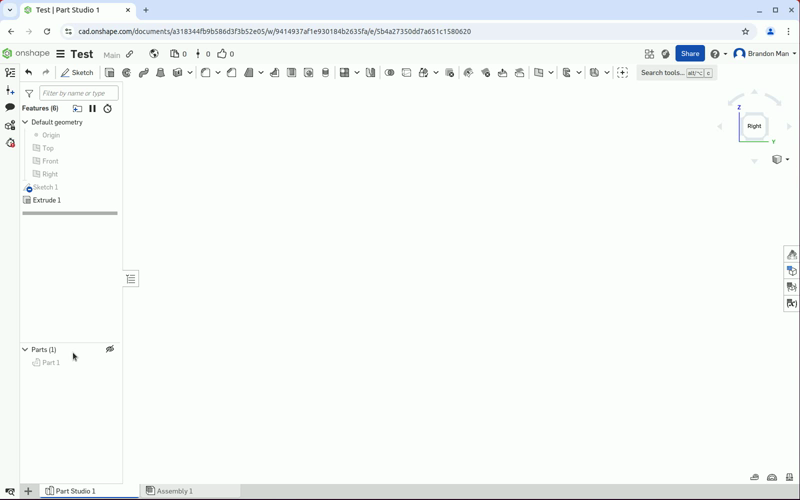
mouse_move(73, 352)
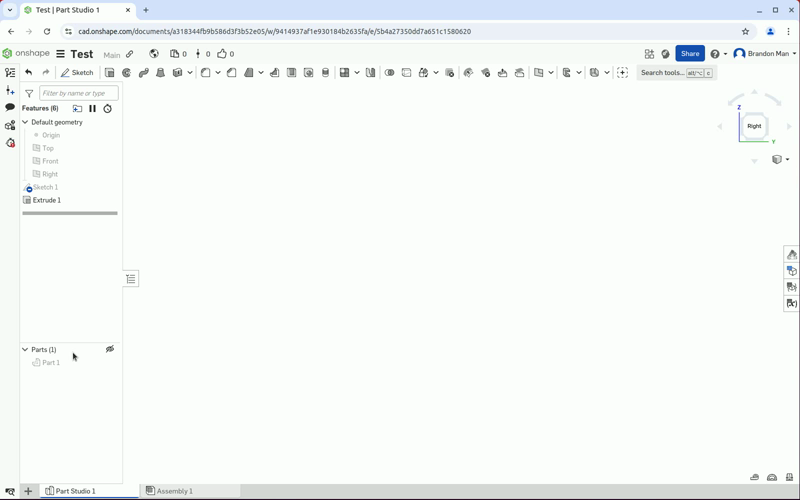
key(shift+y)
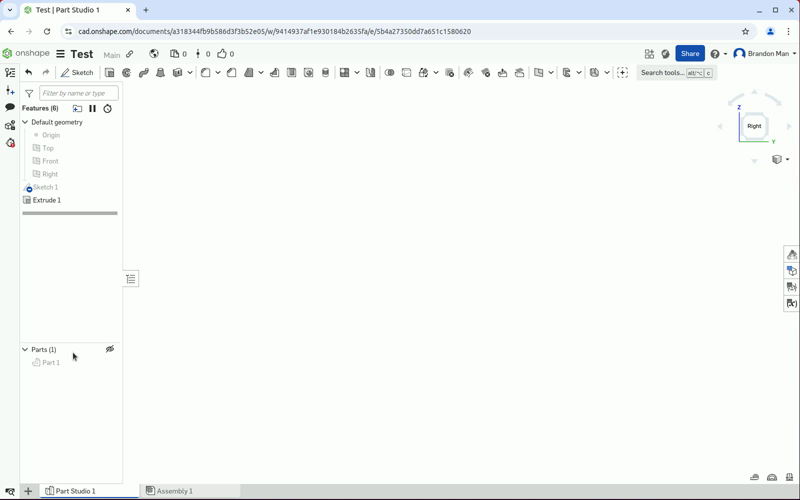
key(shift+s)
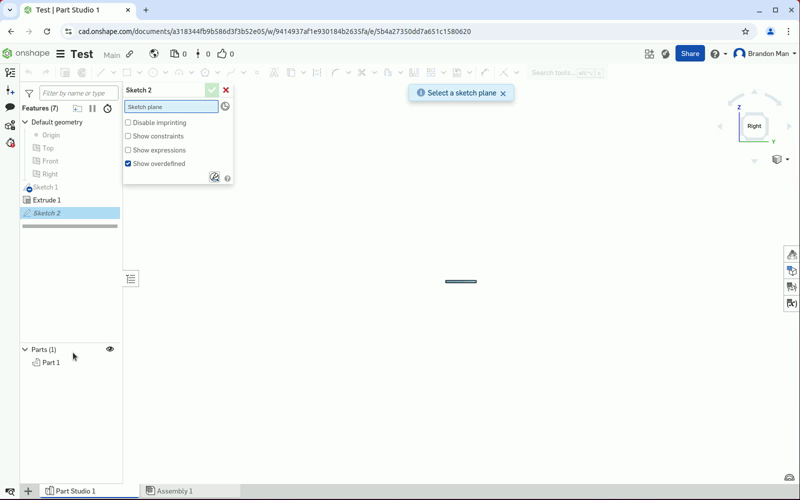
mouse_move(73, 176)
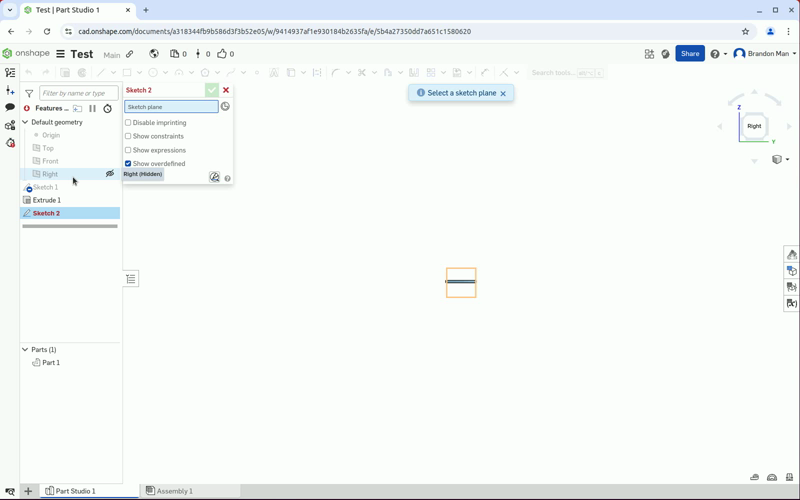
click(73, 176)
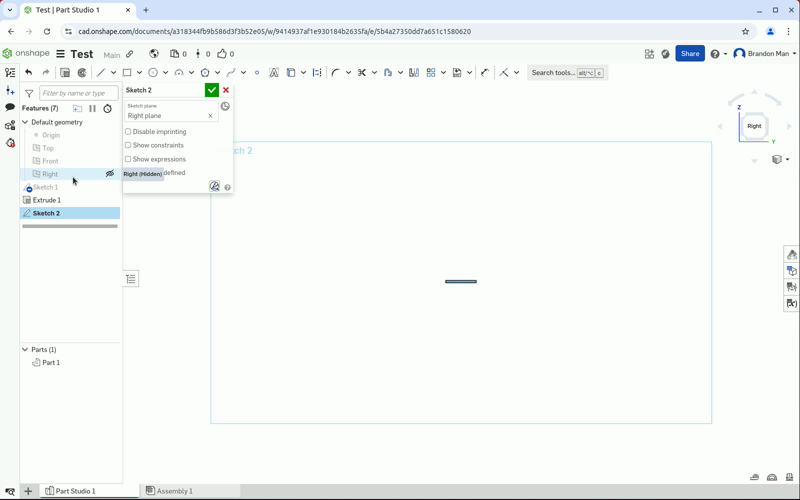
mouse_move(73, 352)
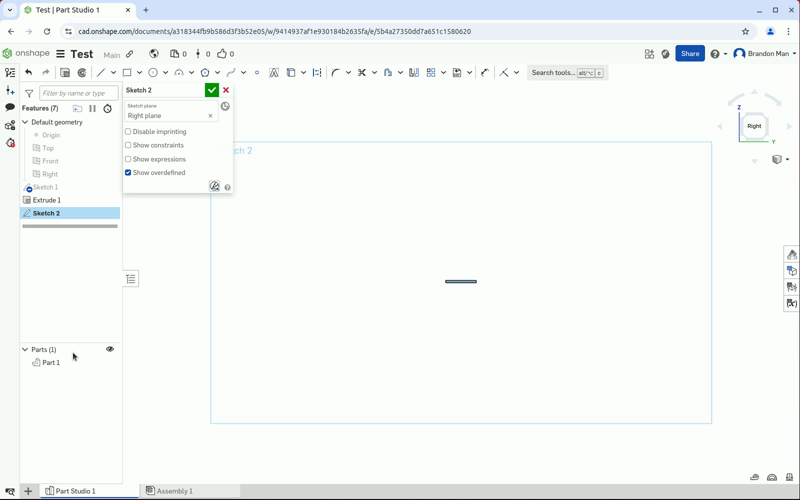
key(y)
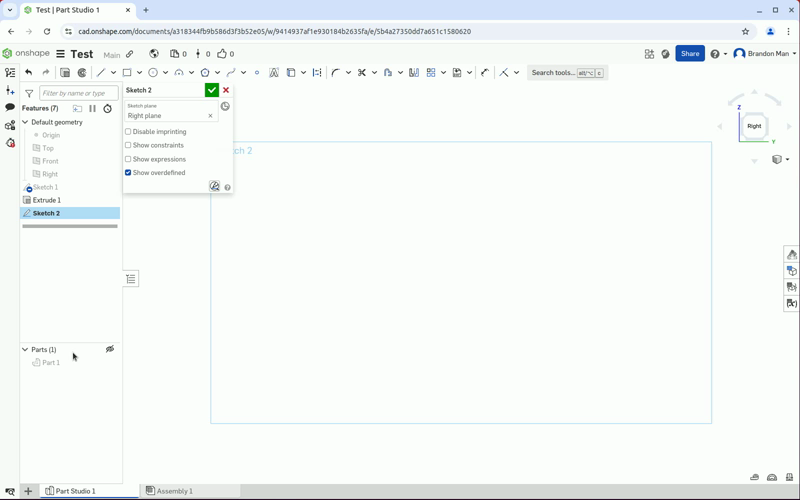
key(l)
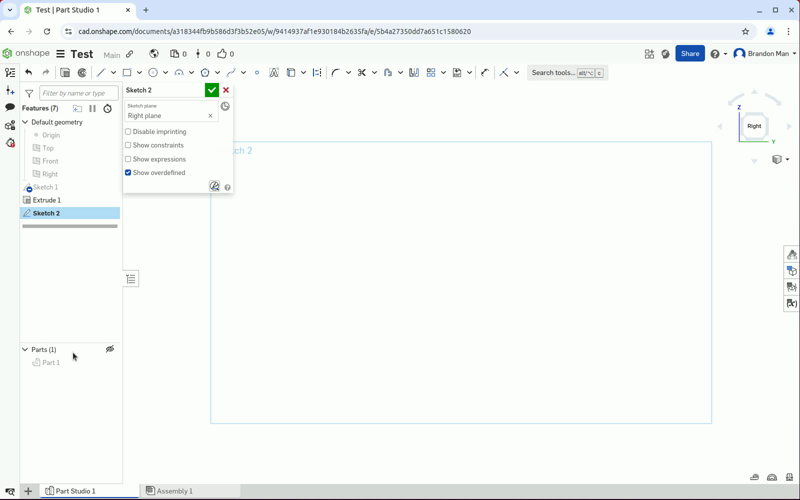
key_down(shift)
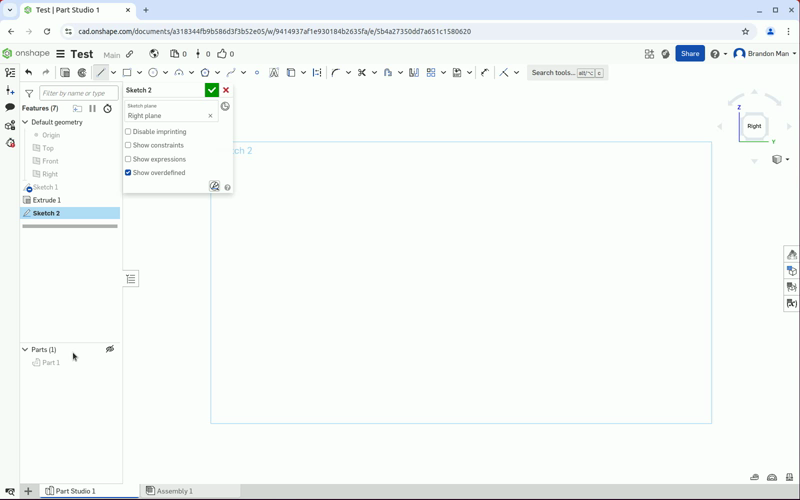
mouse_move(413, 282)
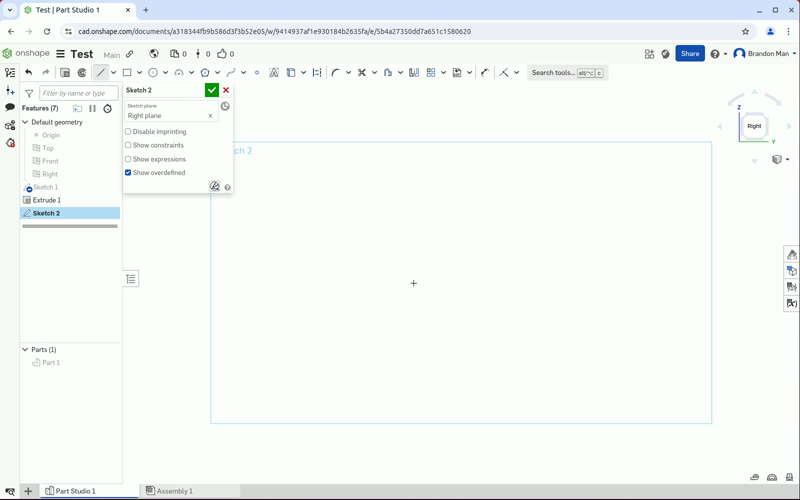
click(413, 282)
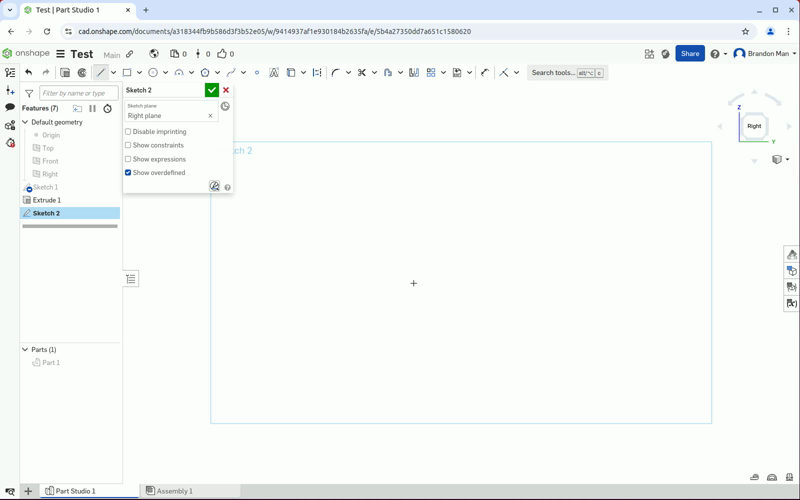
key_up(shift)
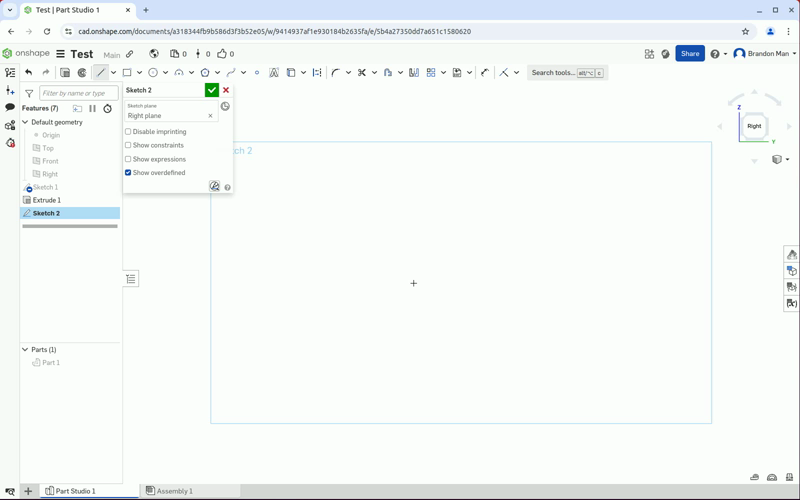
key_down(shift)
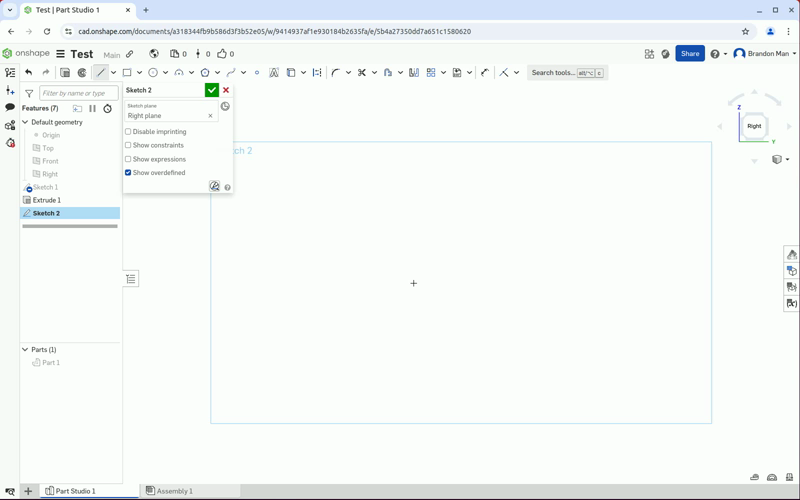
mouse_move(504, 370)
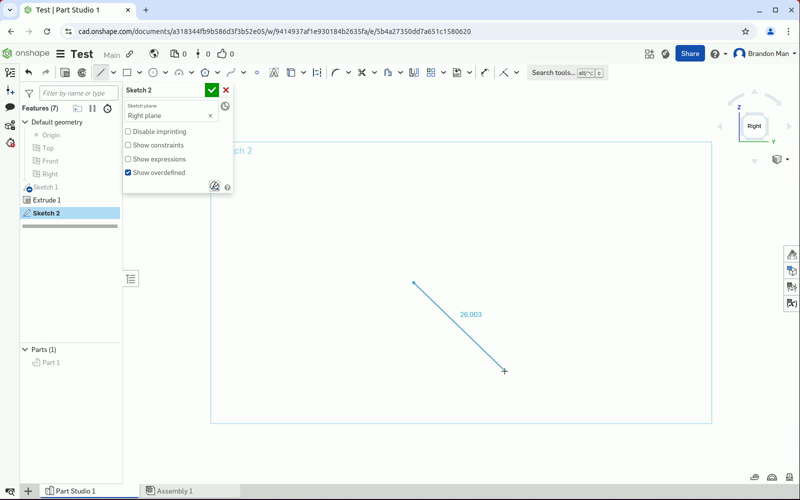
click(504, 370)
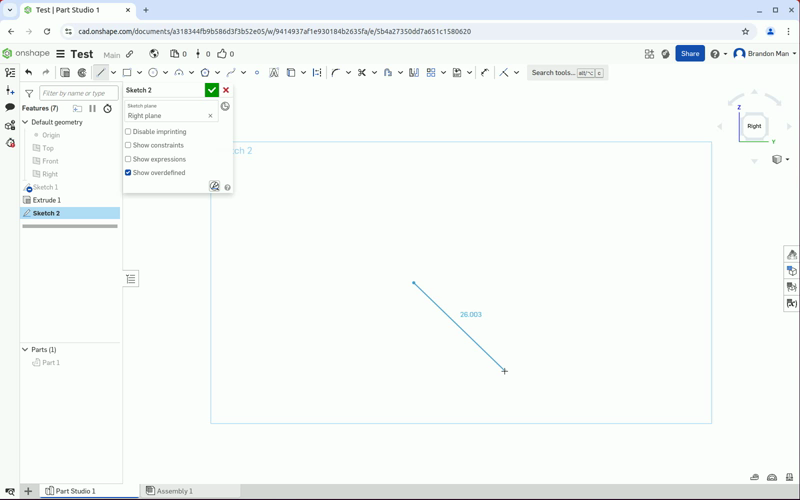
key_up(shift)
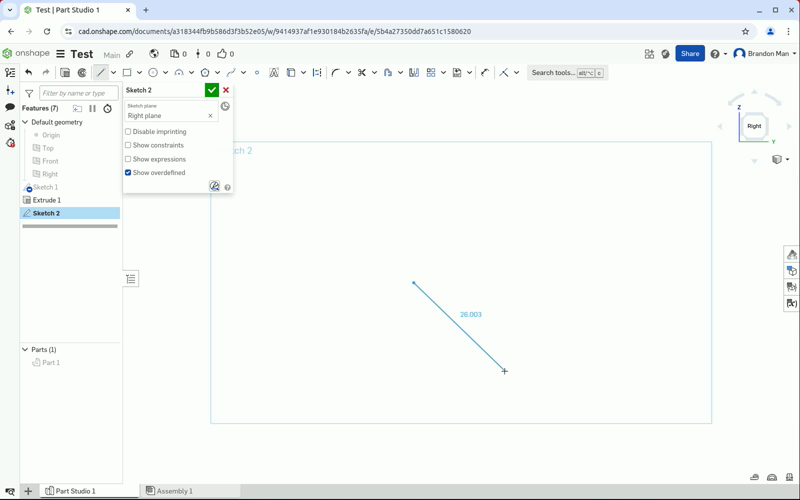
key_down(shift)
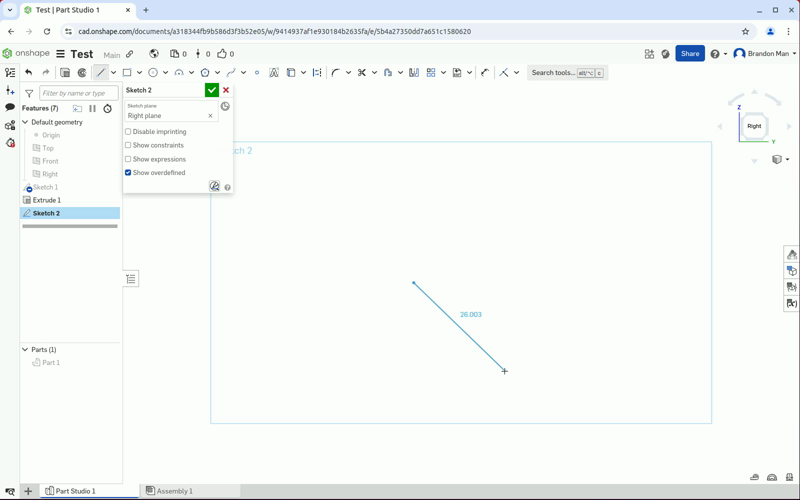
mouse_move(534, 370)
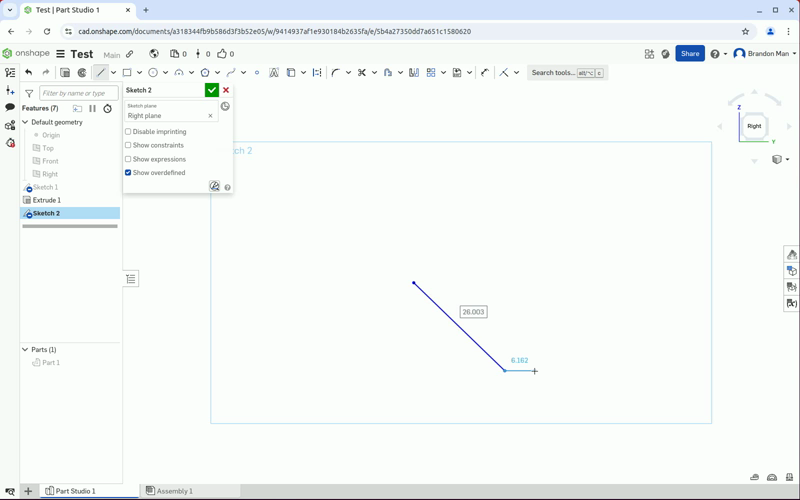
mouse_move(507, 370)
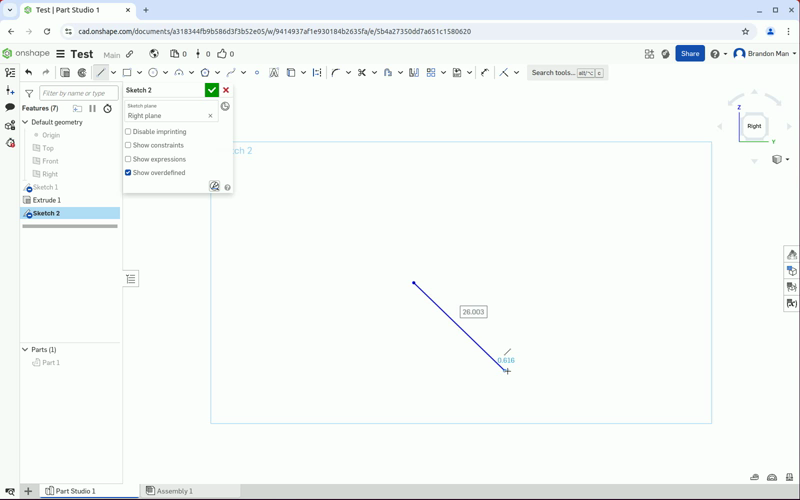
scroll(6)
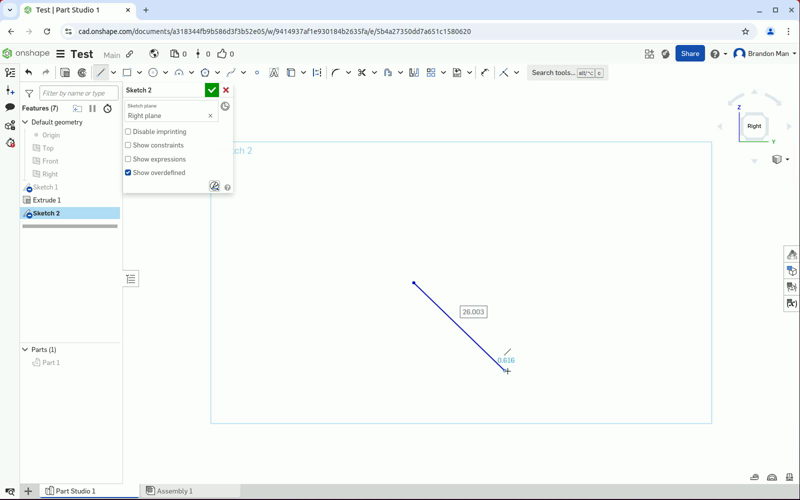
scroll(6)
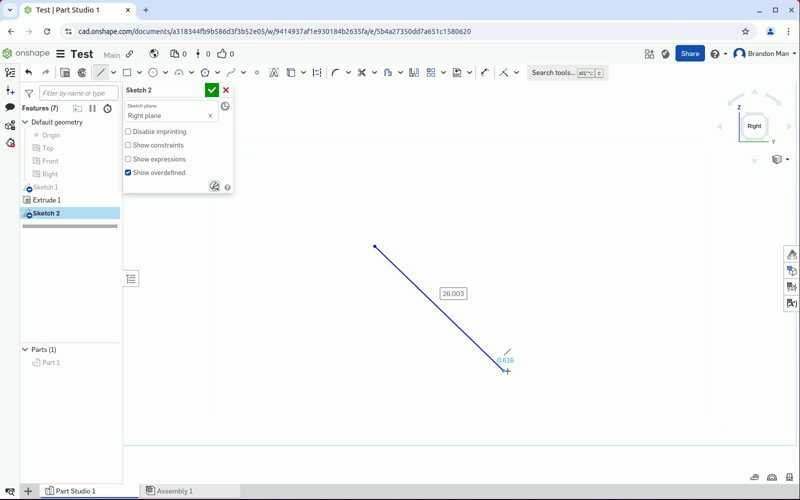
scroll(6)
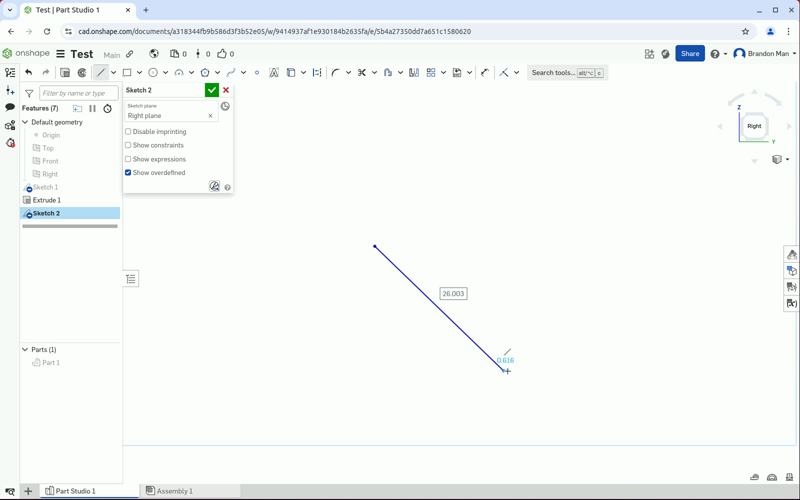
scroll(6)
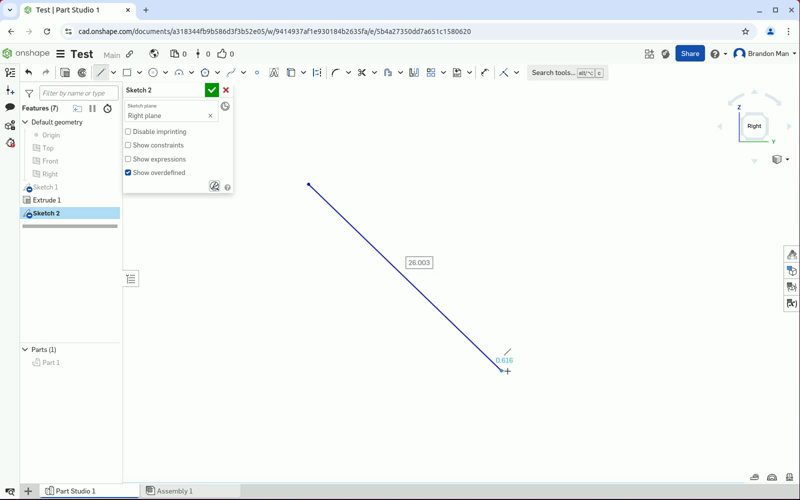
scroll(6)
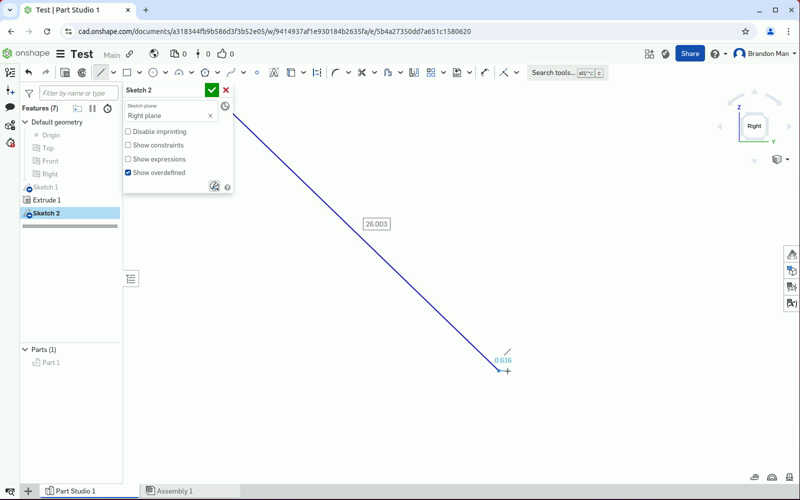
scroll(6)
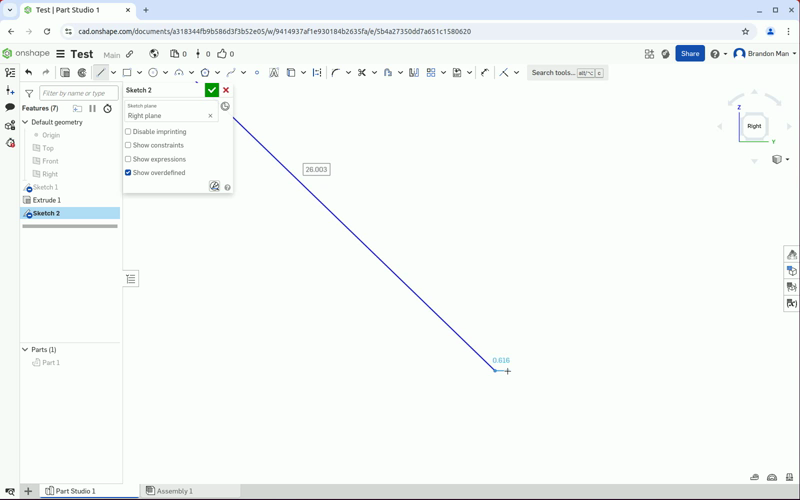
scroll(6)
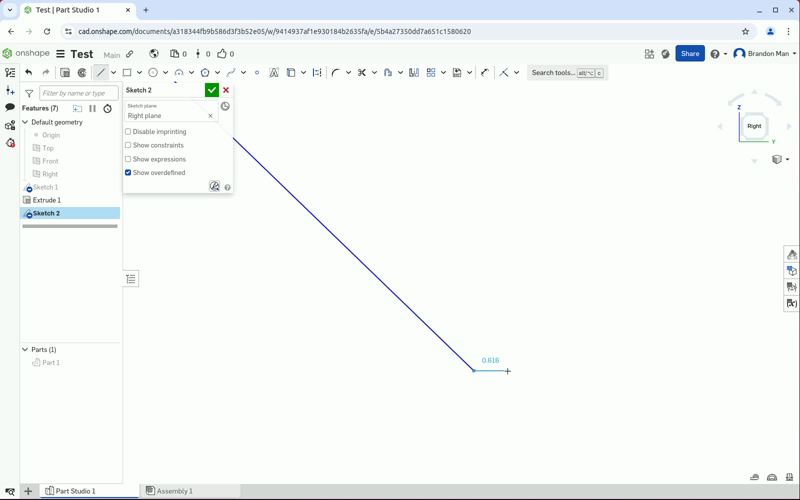
click(507, 370)
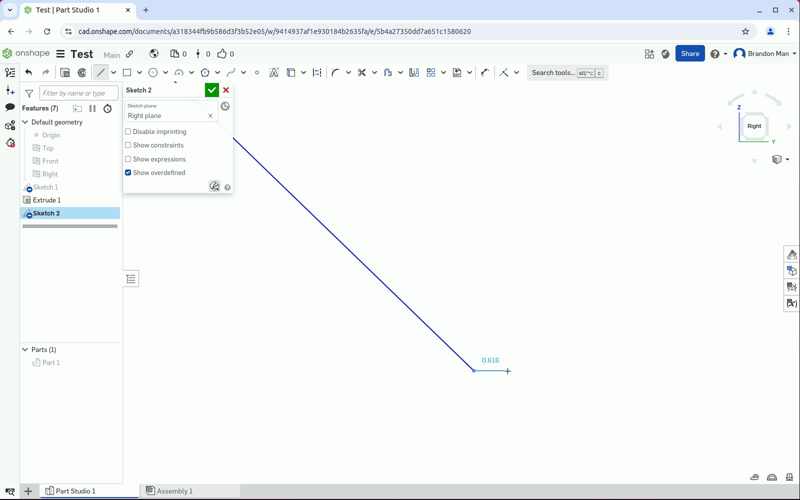
scroll(-6)
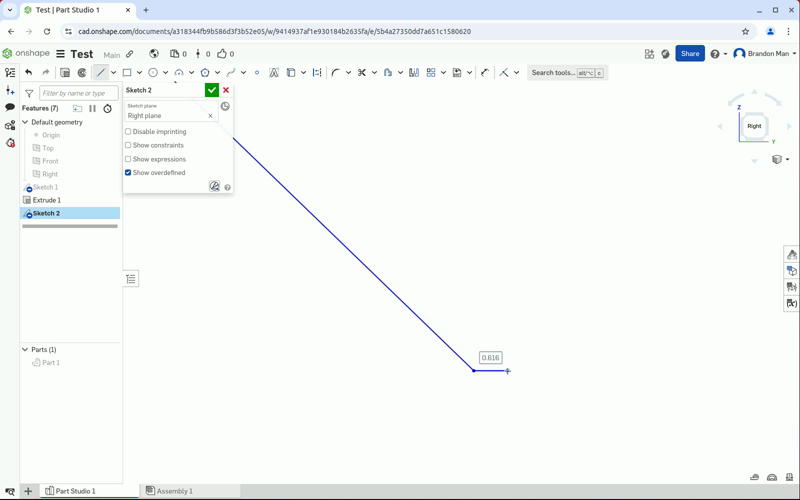
scroll(-6)
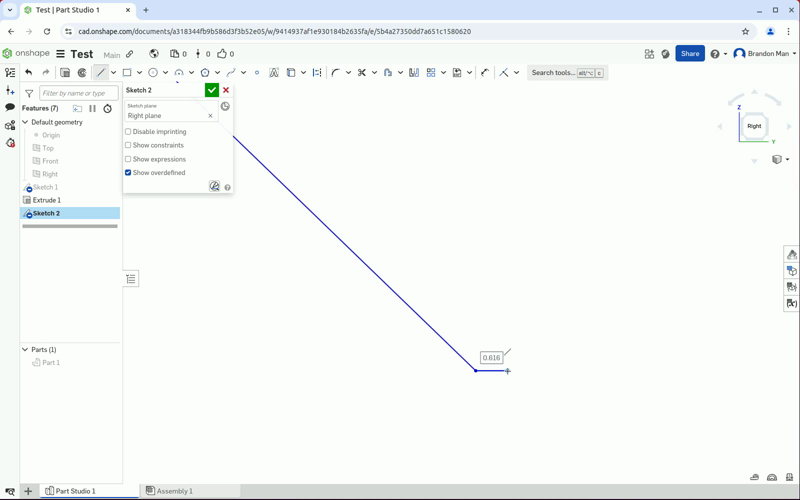
scroll(-6)
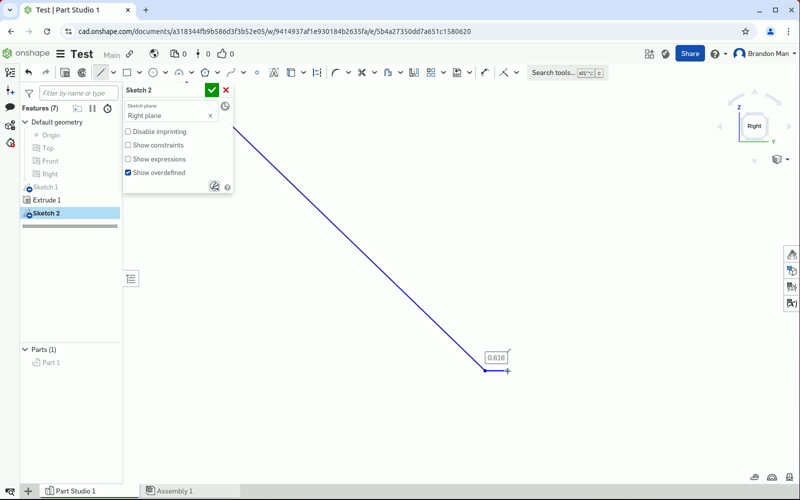
scroll(-6)
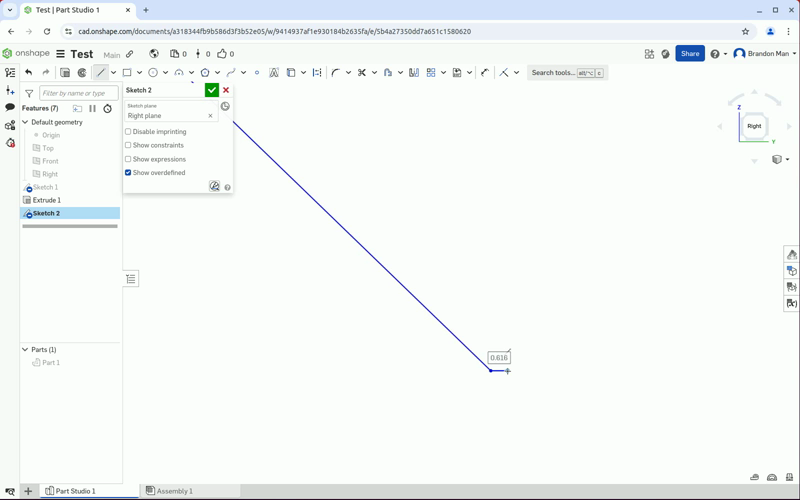
scroll(-6)
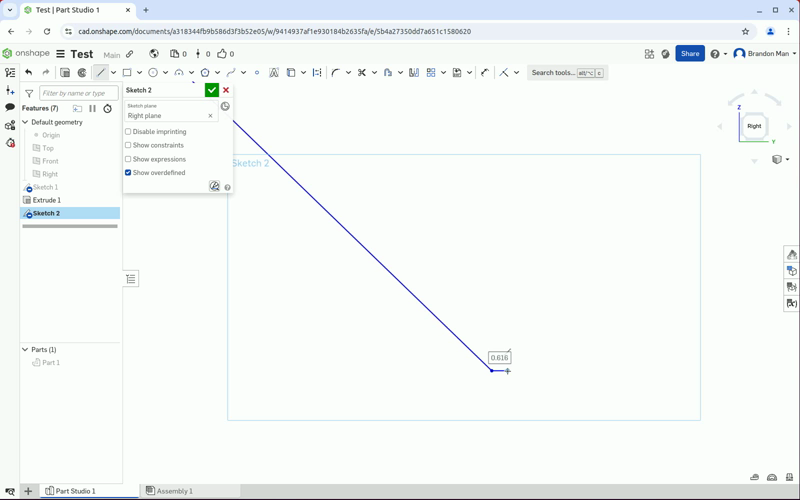
scroll(-6)
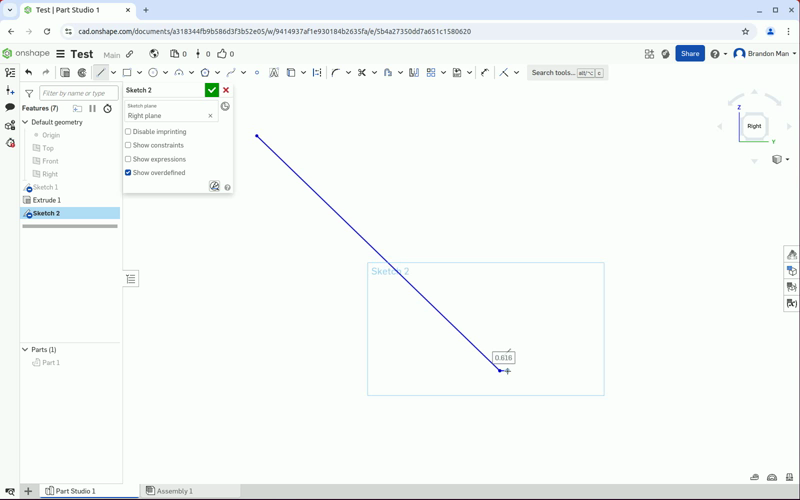
scroll(-6)
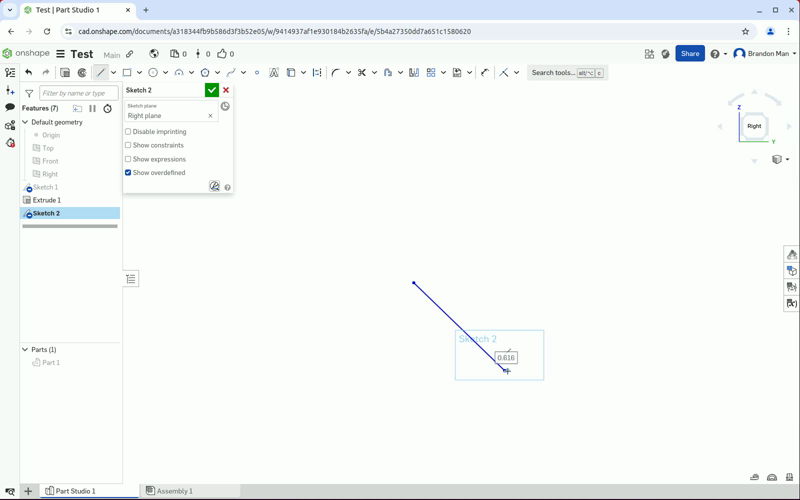
key_up(shift)
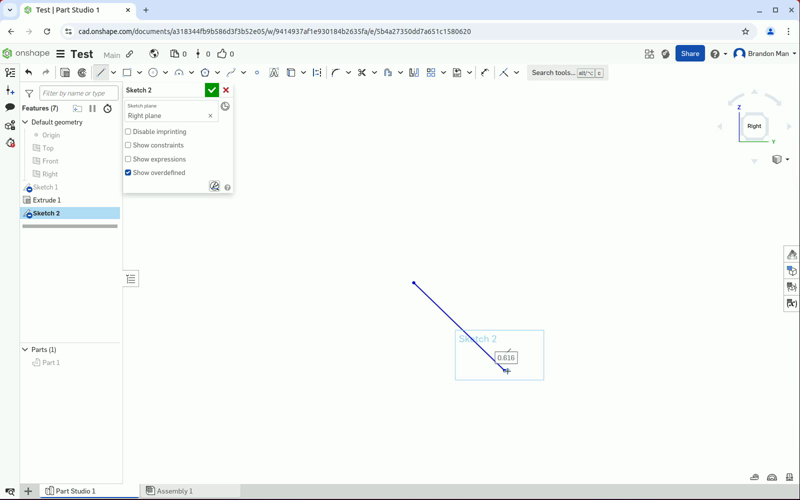
key_down(shift)
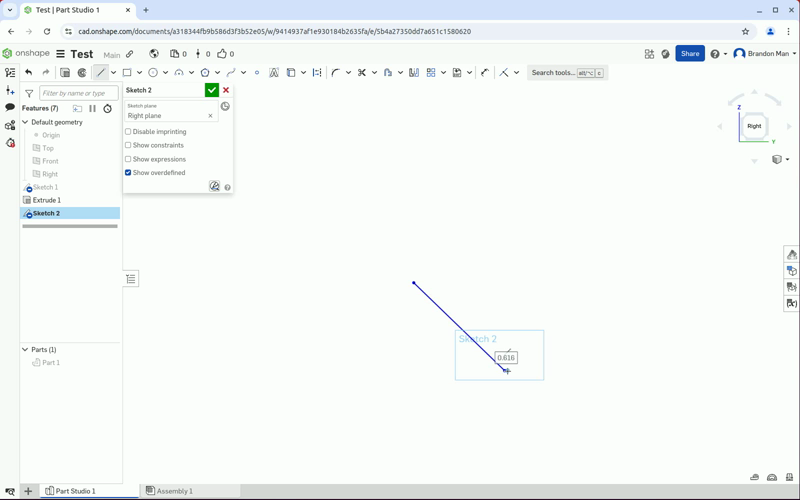
mouse_move(416, 282)
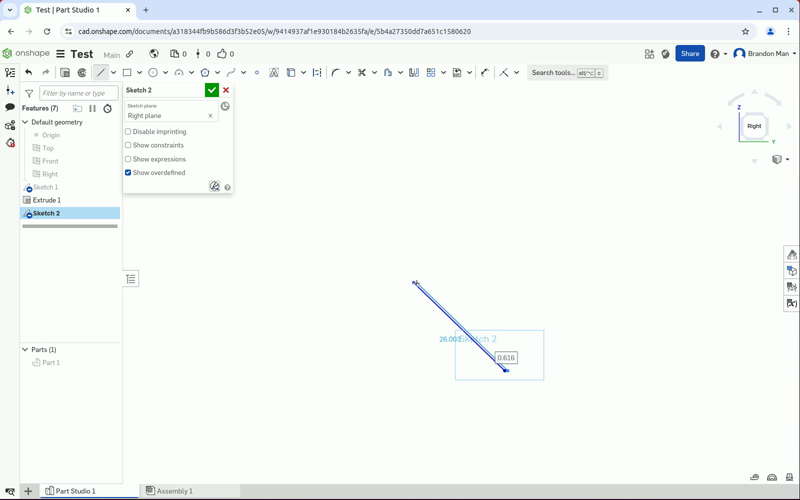
scroll(6)
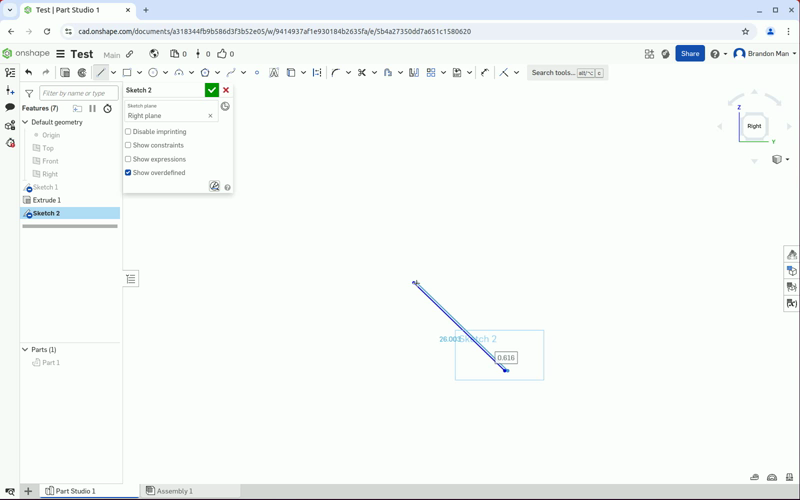
scroll(6)
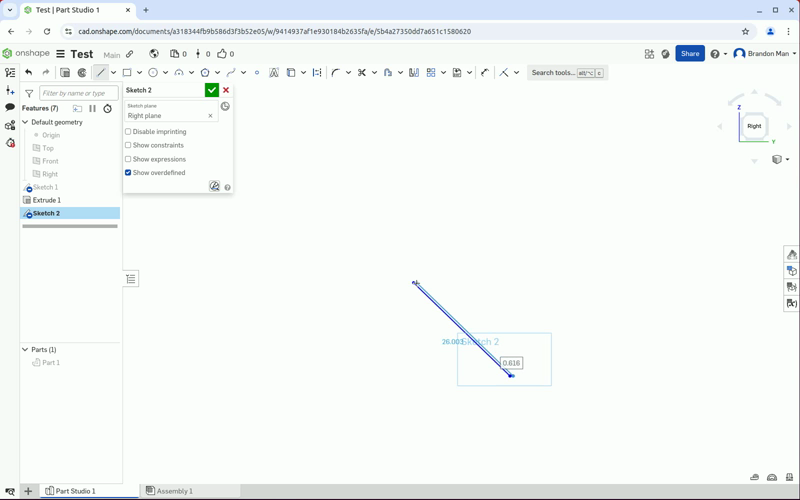
scroll(6)
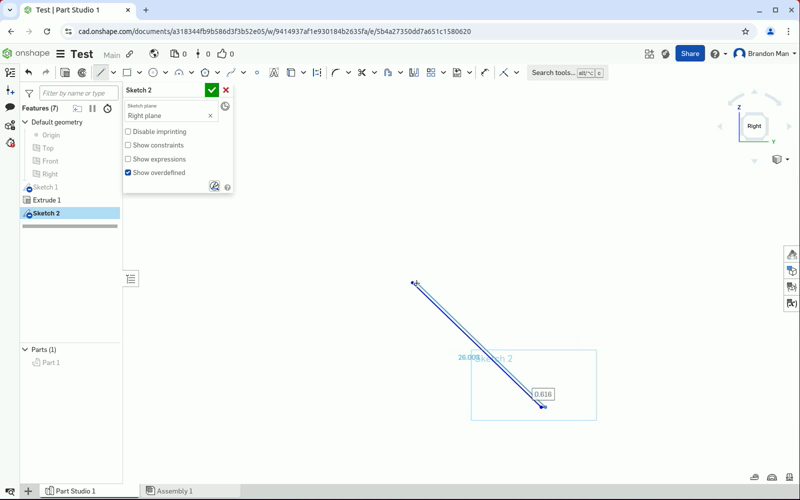
scroll(6)
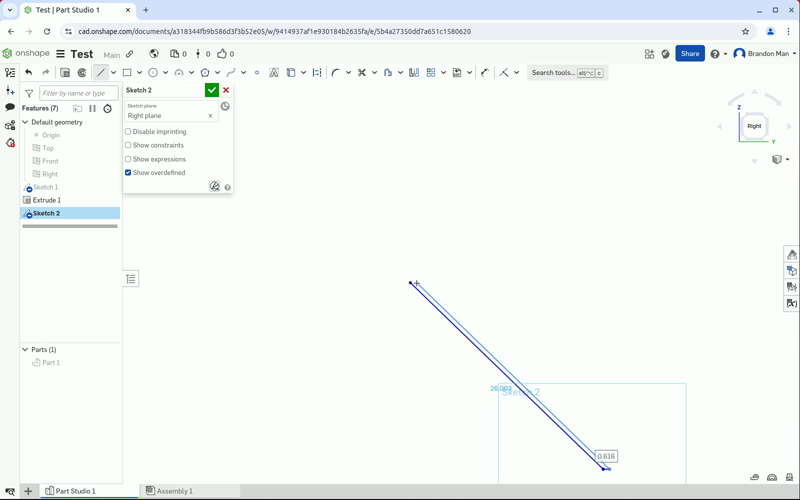
scroll(6)
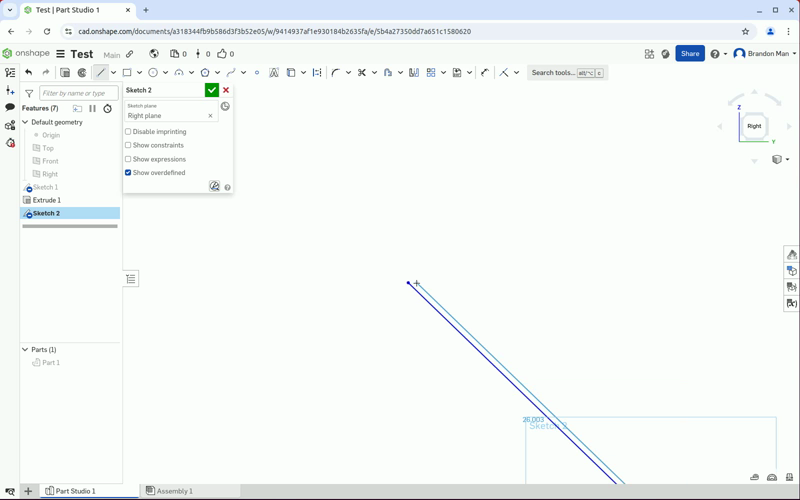
scroll(6)
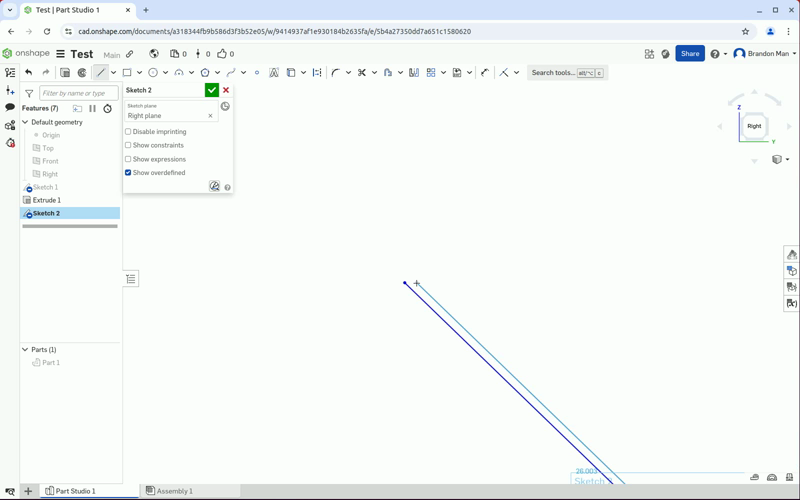
scroll(6)
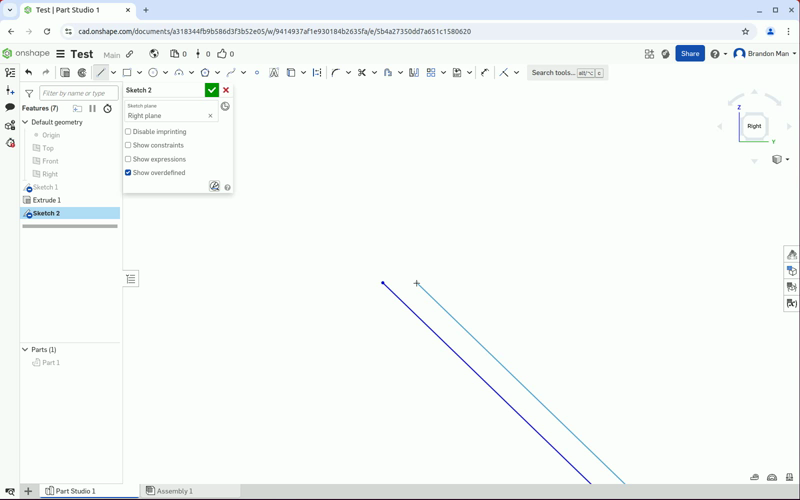
click(416, 282)
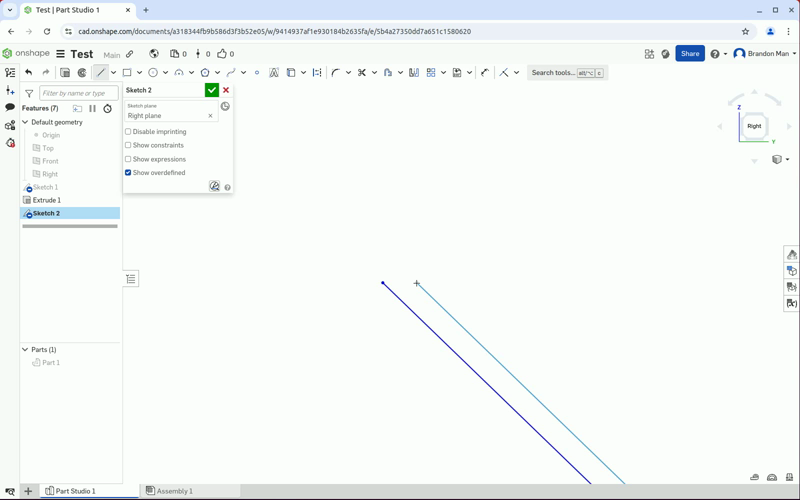
scroll(-6)
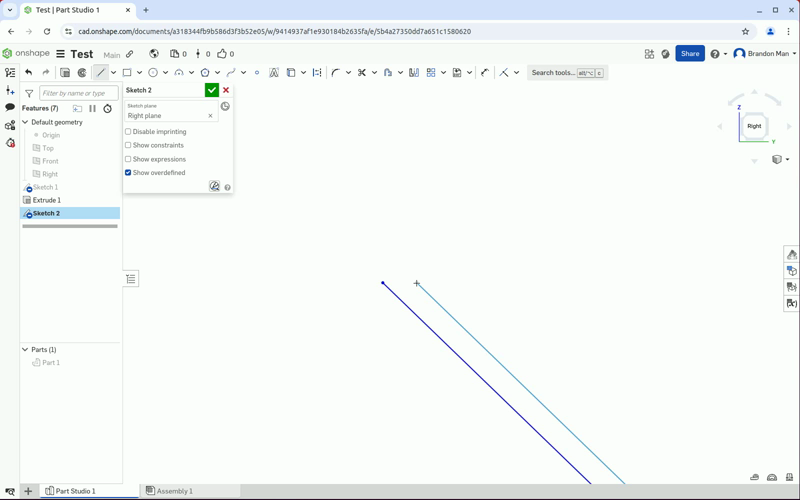
scroll(-6)
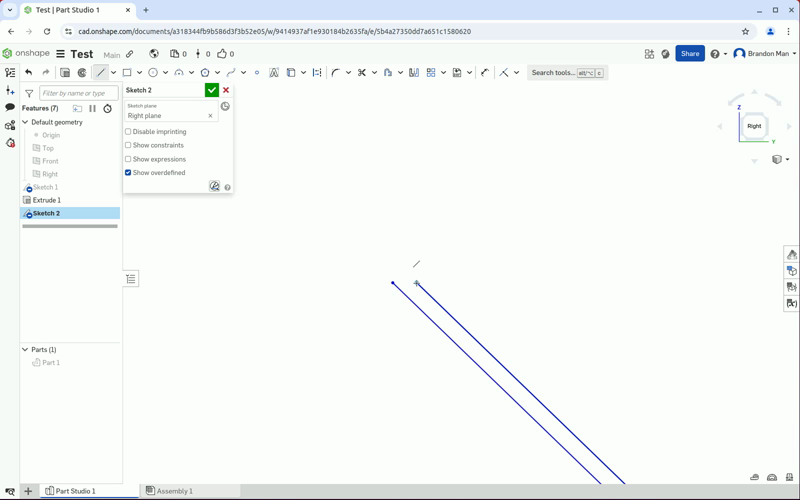
scroll(-6)
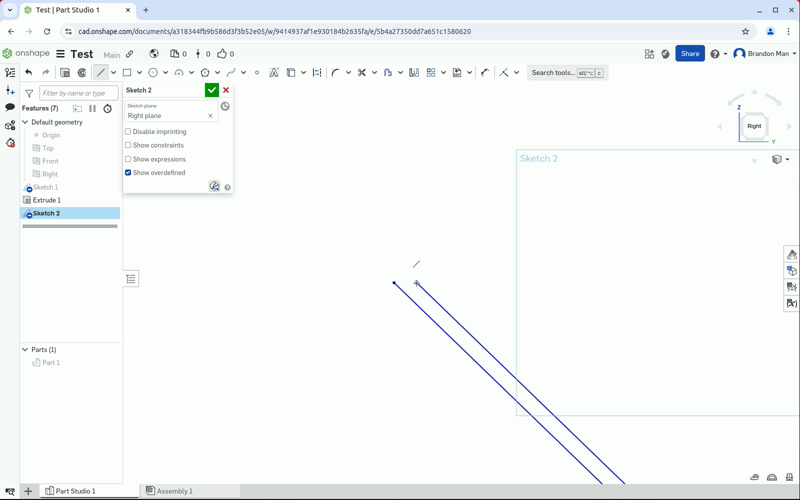
scroll(-6)
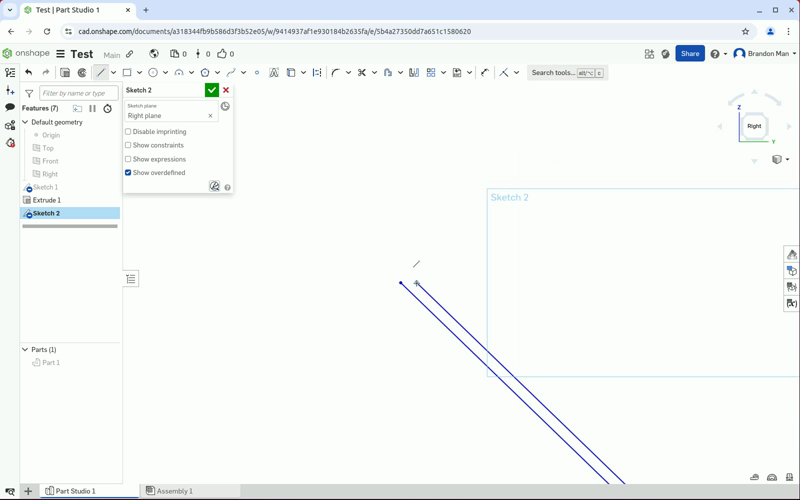
scroll(-6)
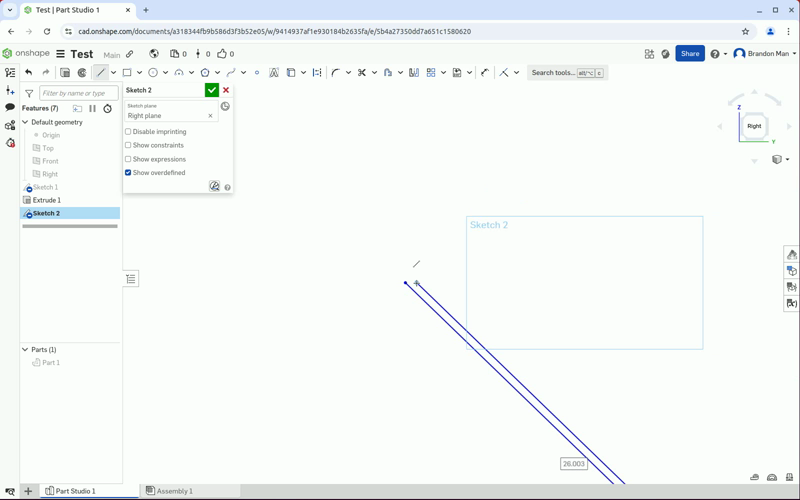
scroll(-6)
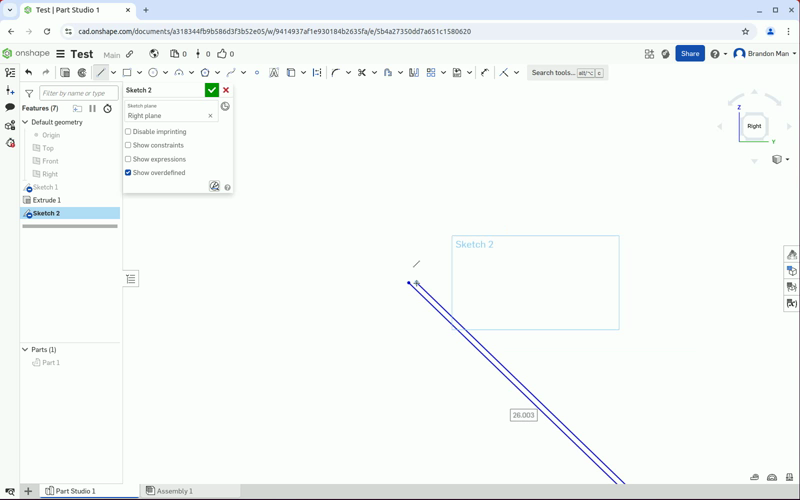
scroll(-6)
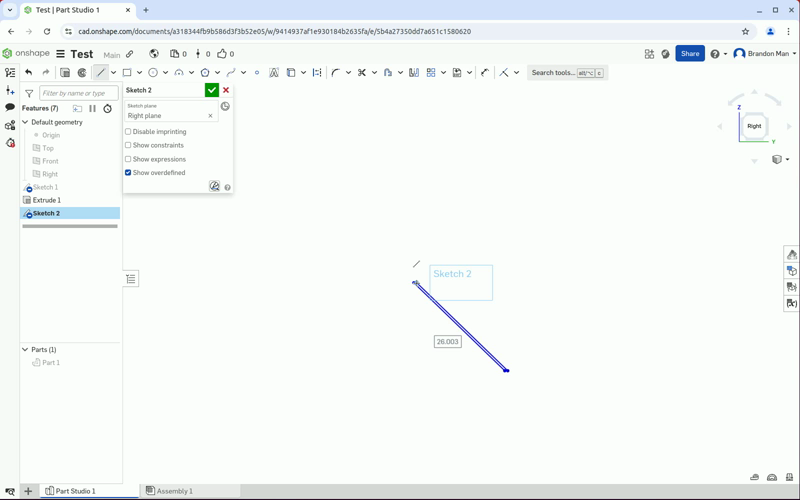
key_up(shift)
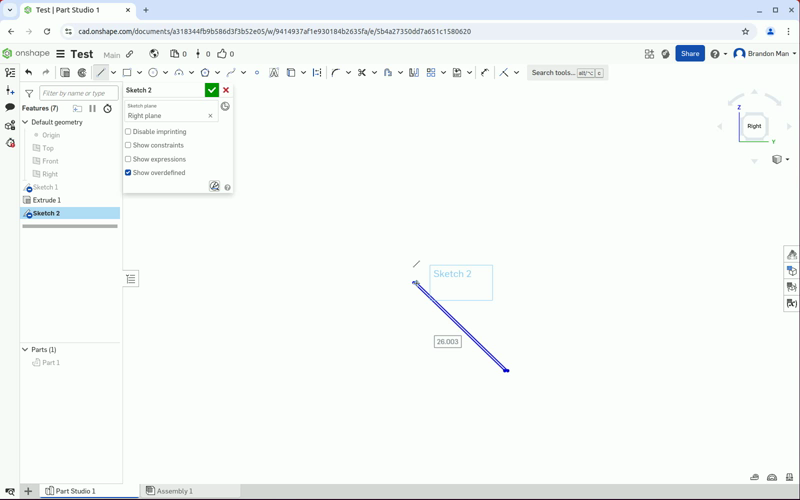
mouse_move(447, 282)
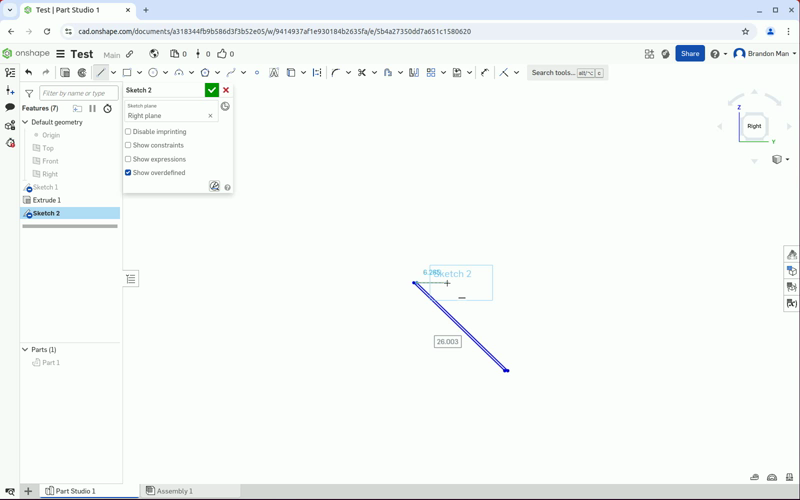
key_down(shift)
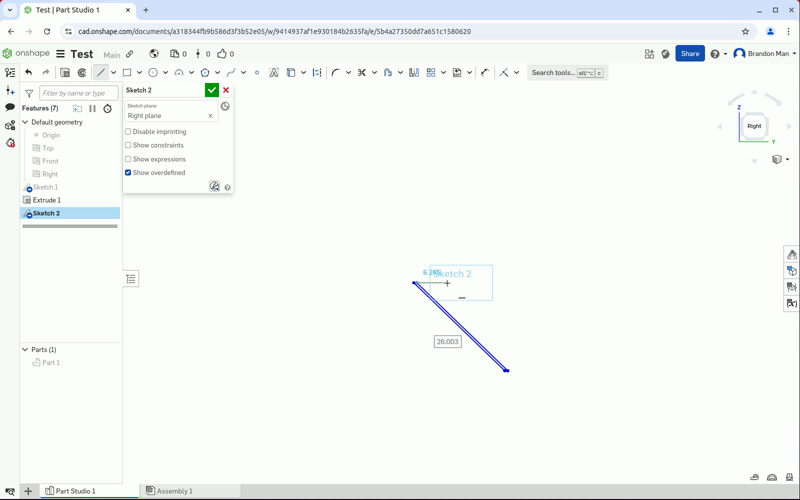
mouse_move(413, 282)
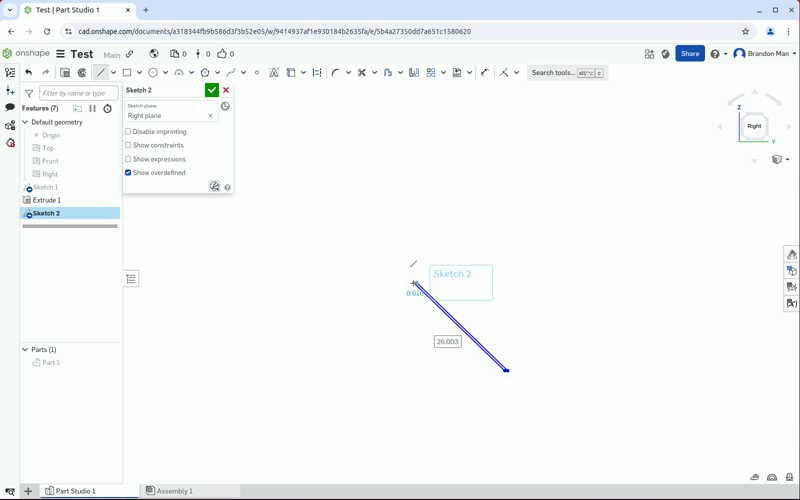
scroll(6)
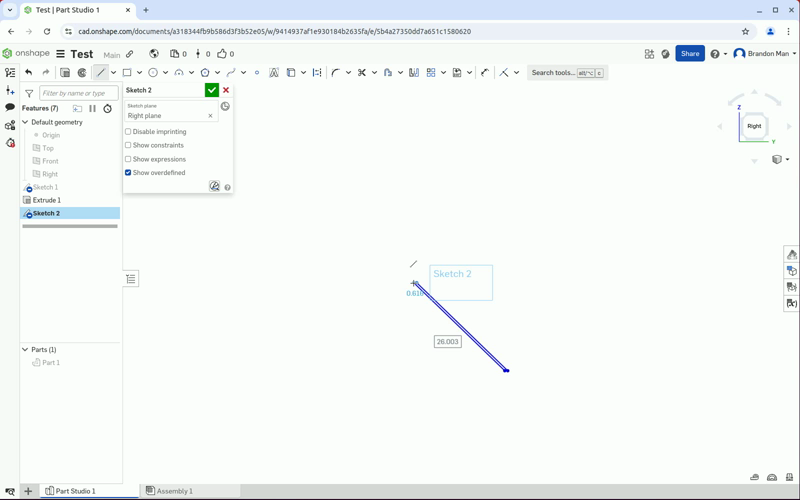
scroll(6)
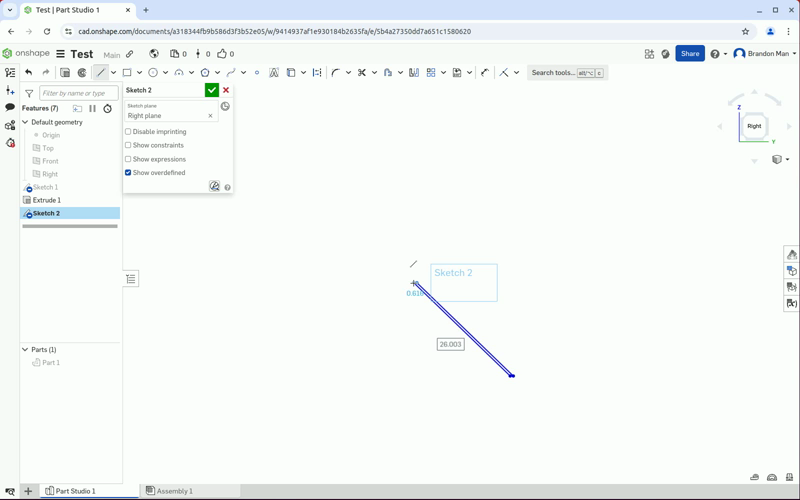
scroll(6)
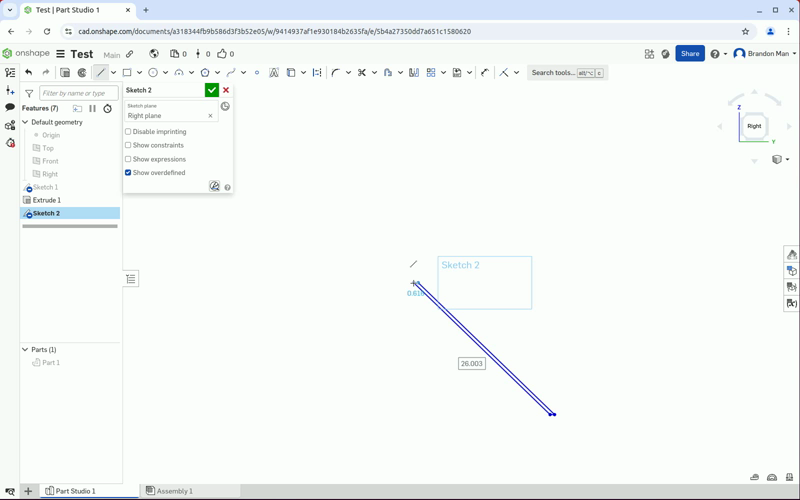
scroll(6)
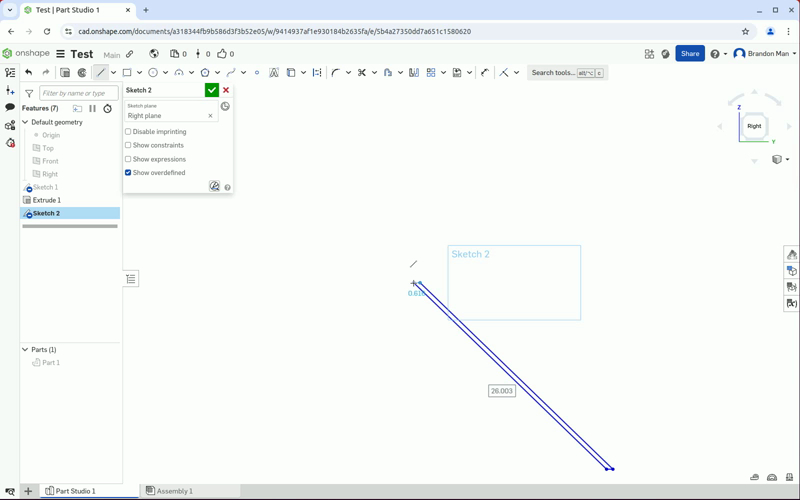
scroll(6)
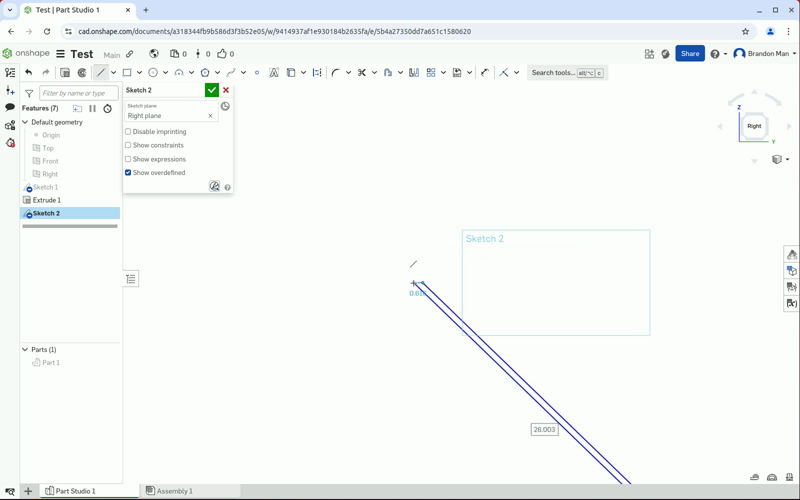
scroll(6)
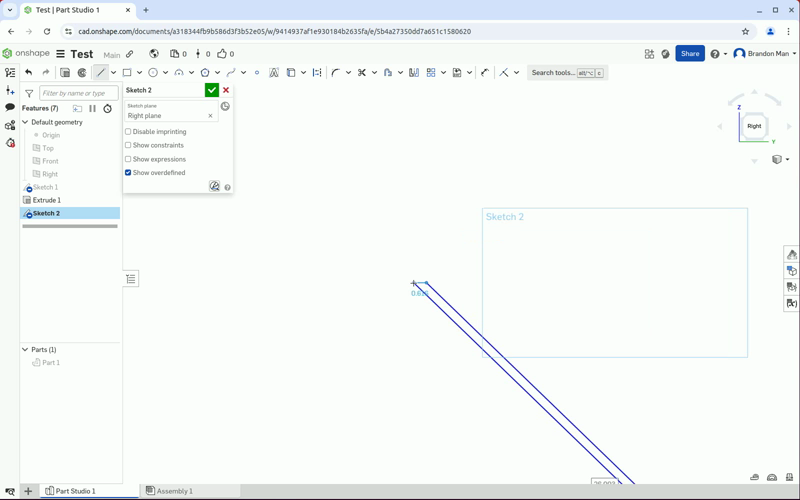
scroll(6)
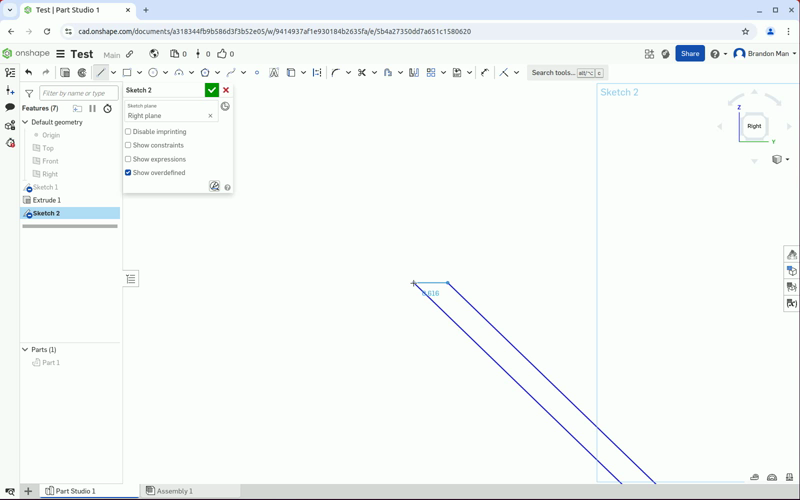
key_up(shift)
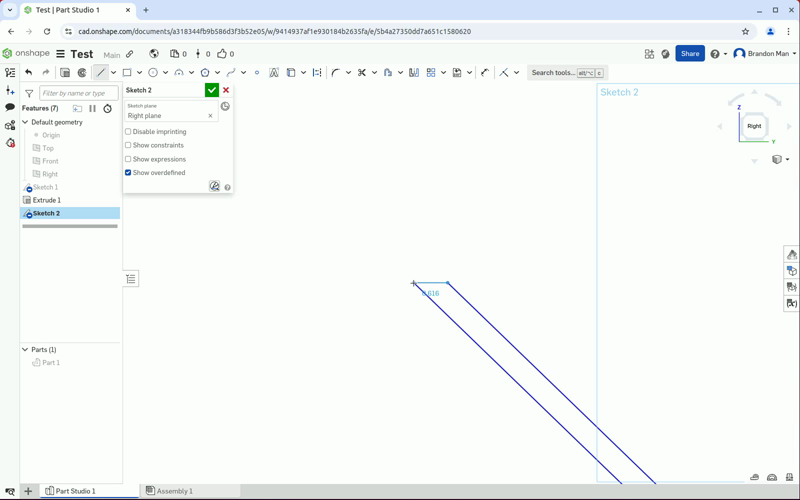
click(413, 282)
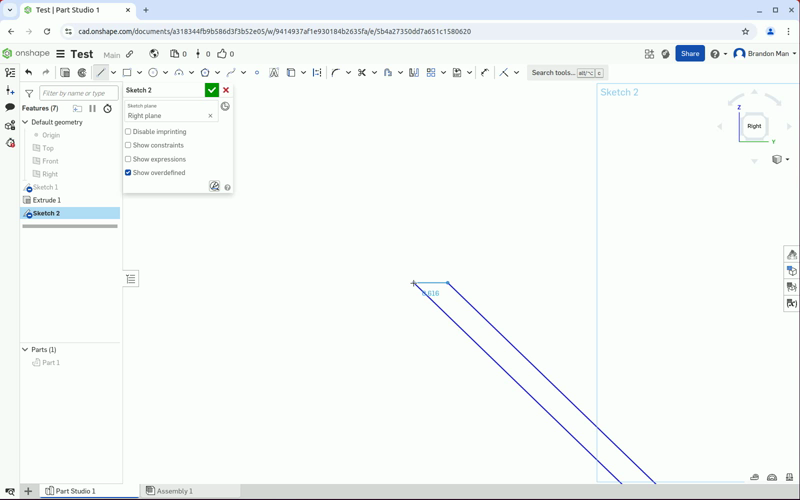
scroll(-6)
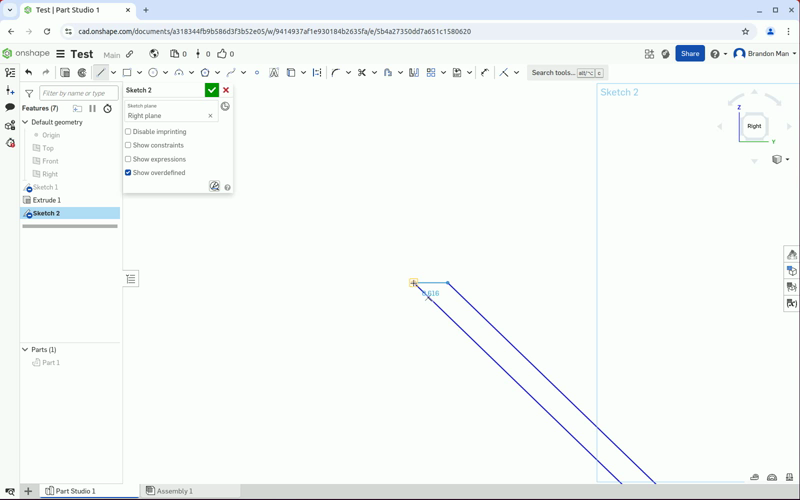
scroll(-6)
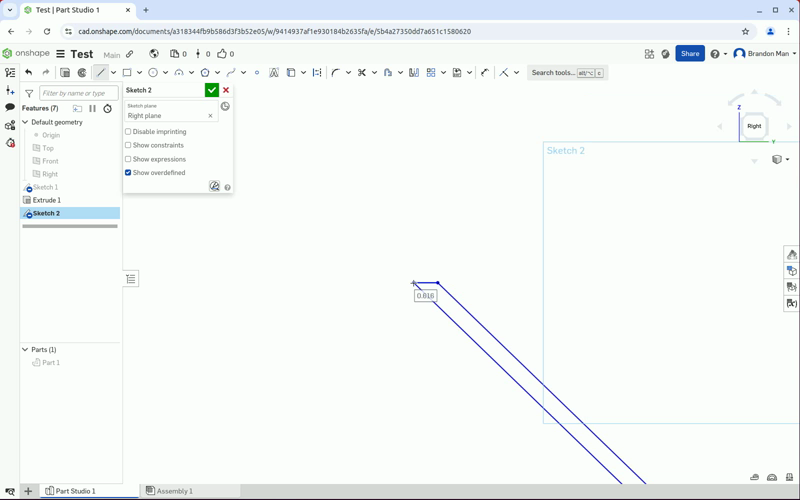
scroll(-6)
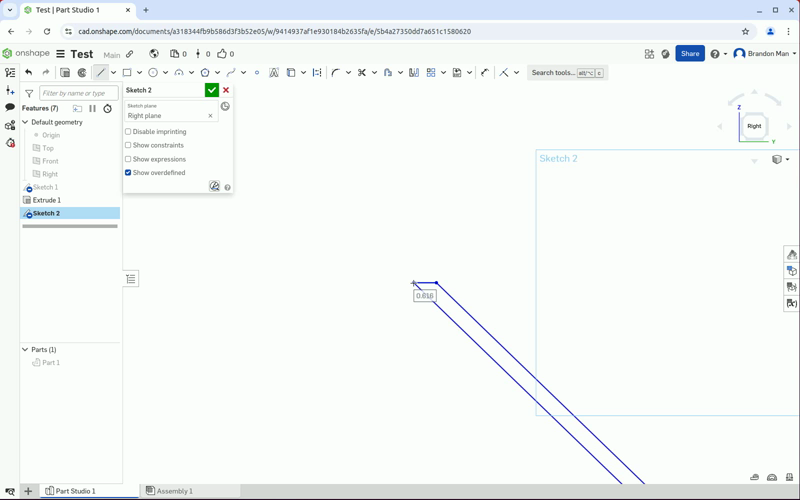
scroll(-6)
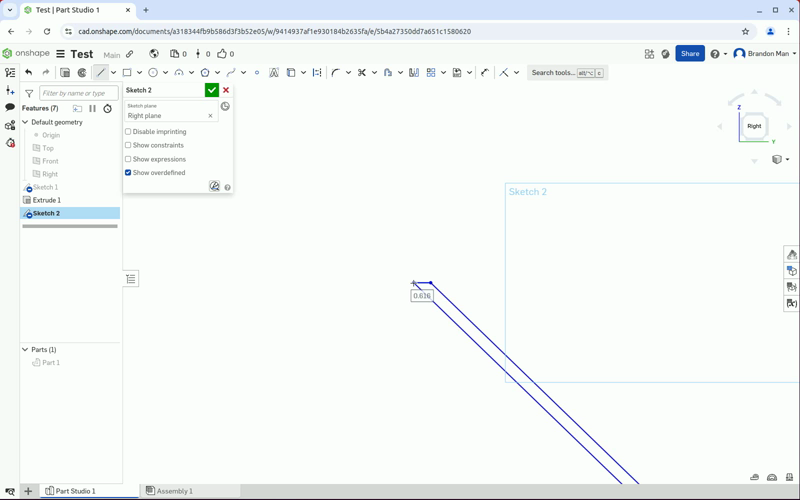
scroll(-6)
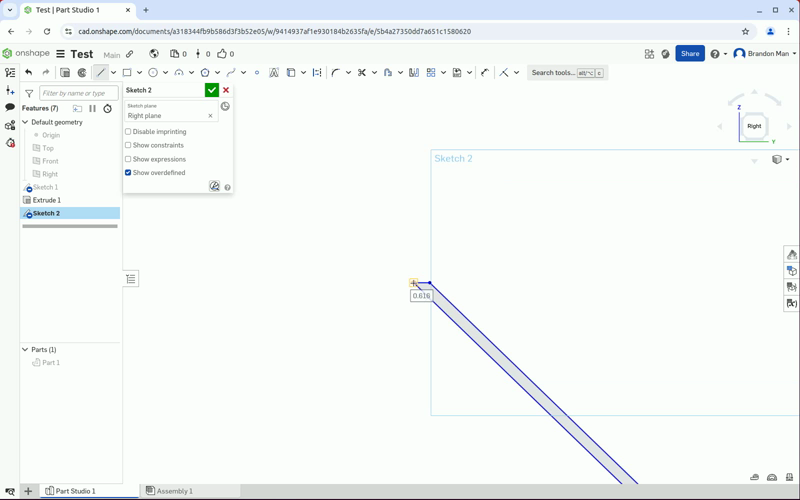
scroll(-6)
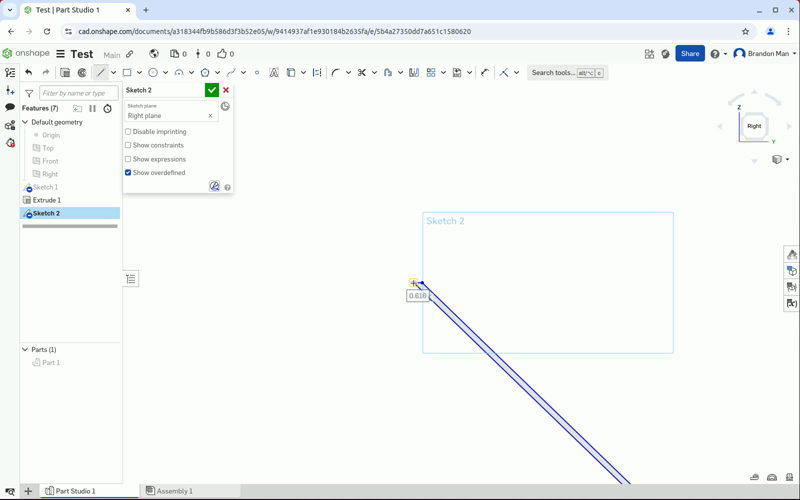
scroll(-6)
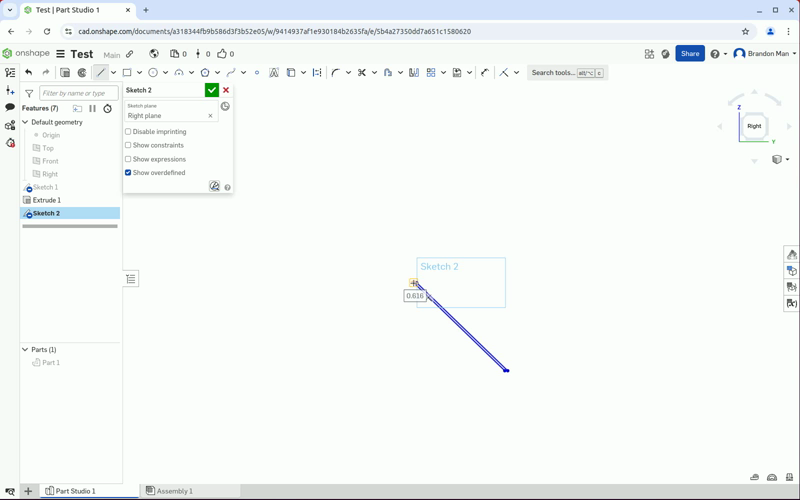
key(esc)
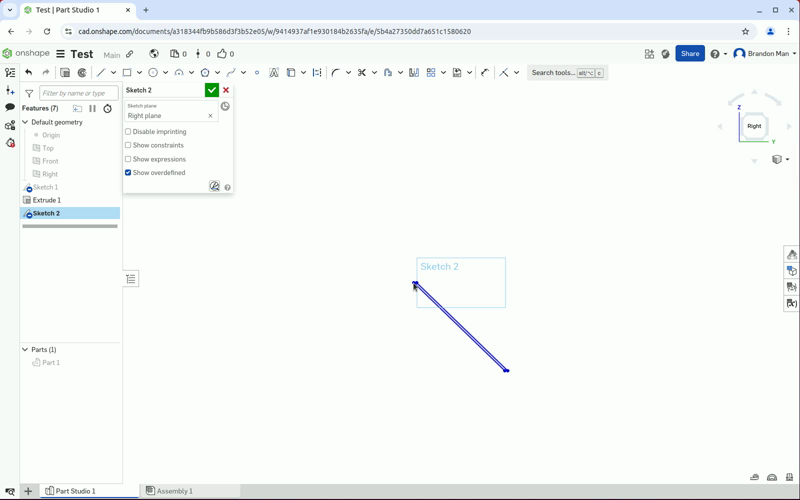
mouse_move(434, 299)
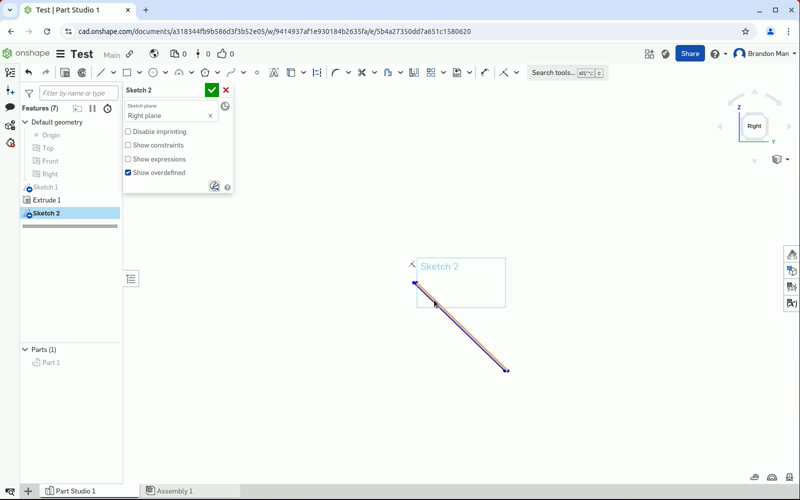
scroll(6)
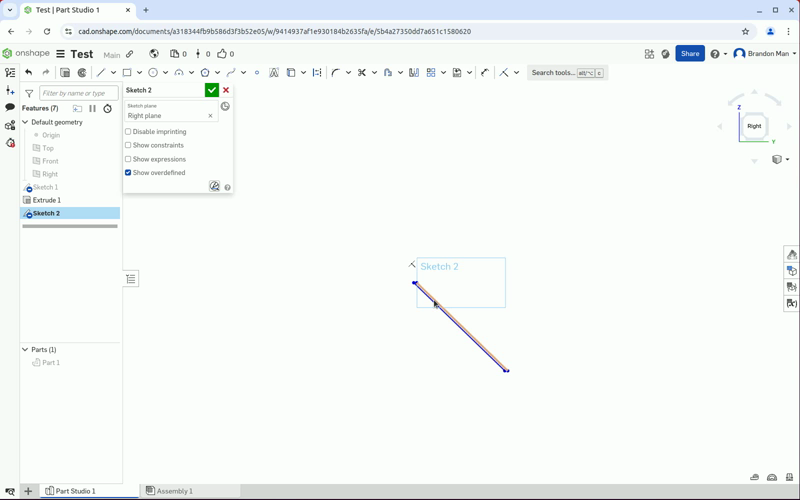
scroll(6)
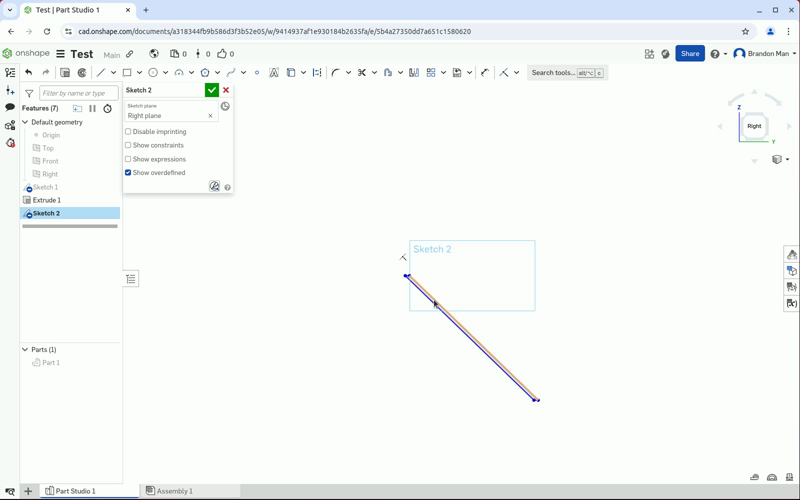
scroll(6)
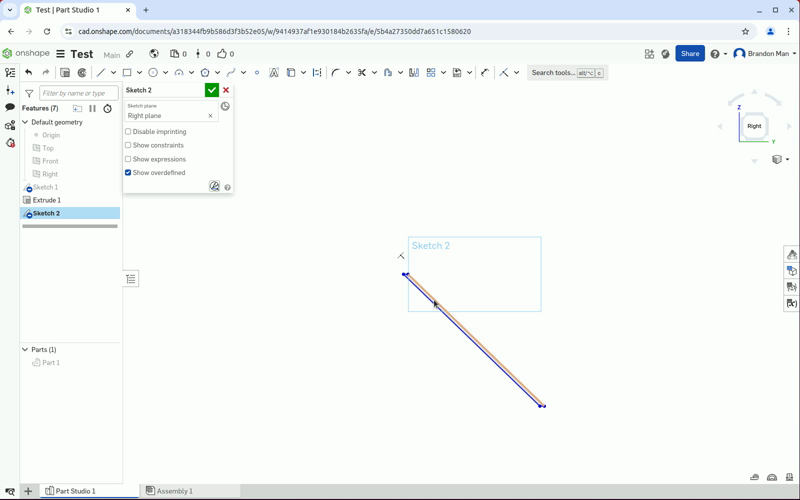
scroll(6)
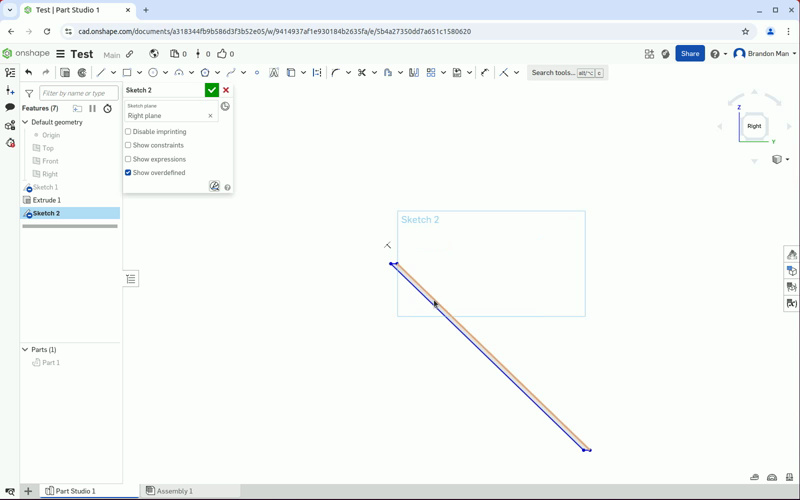
scroll(6)
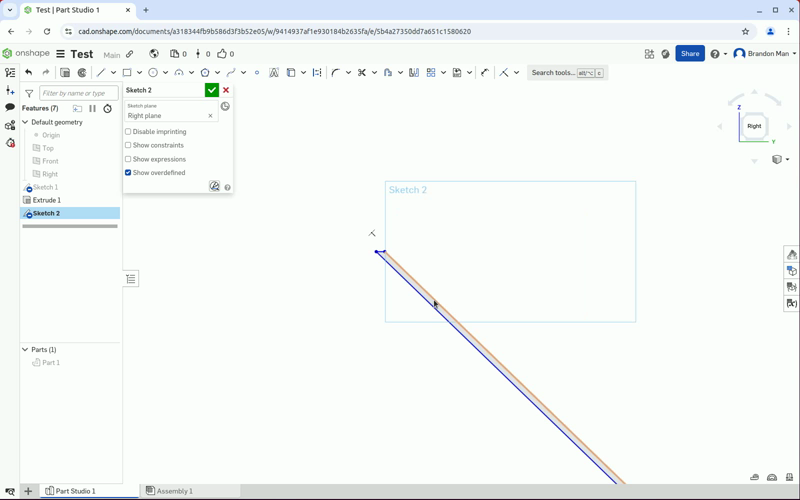
scroll(6)
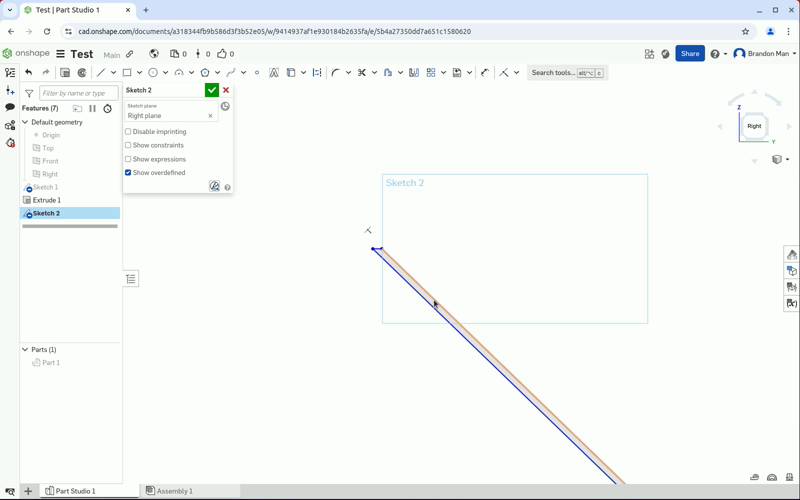
scroll(6)
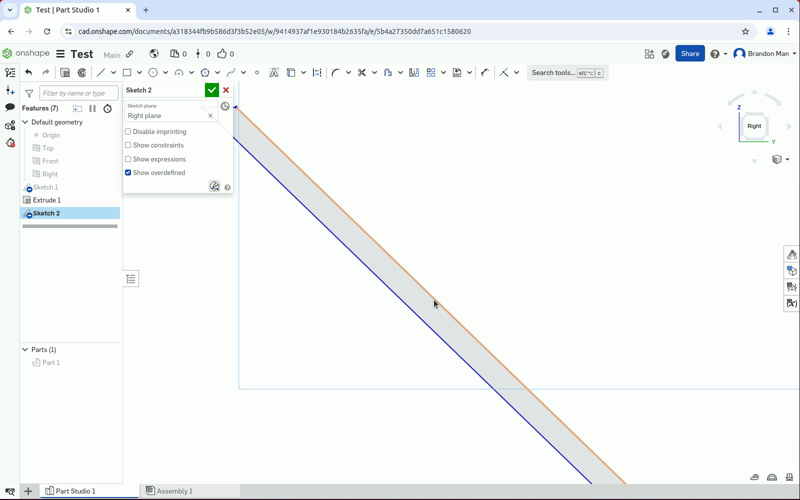
click(434, 299)
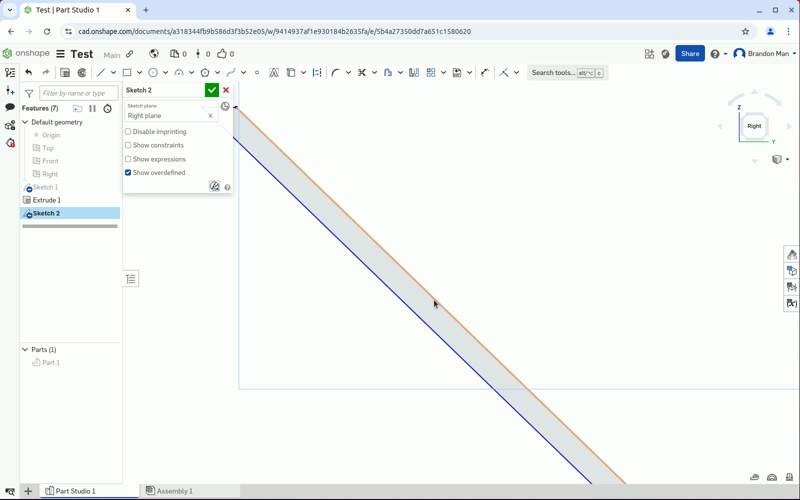
scroll(-6)
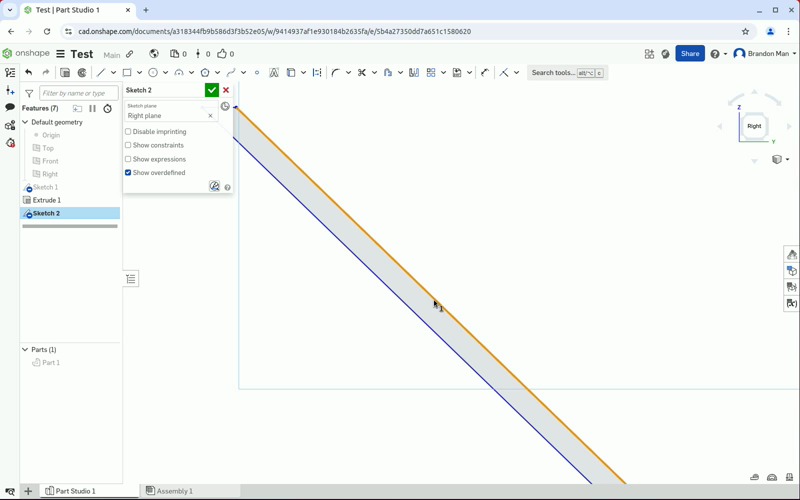
scroll(-6)
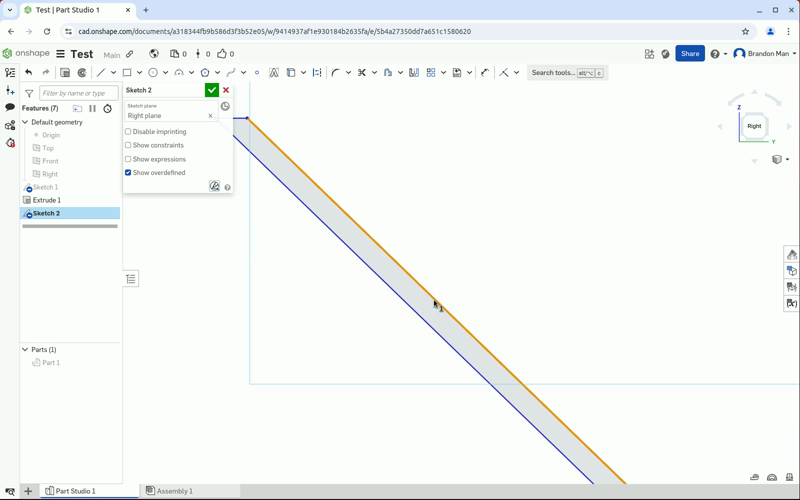
scroll(-6)
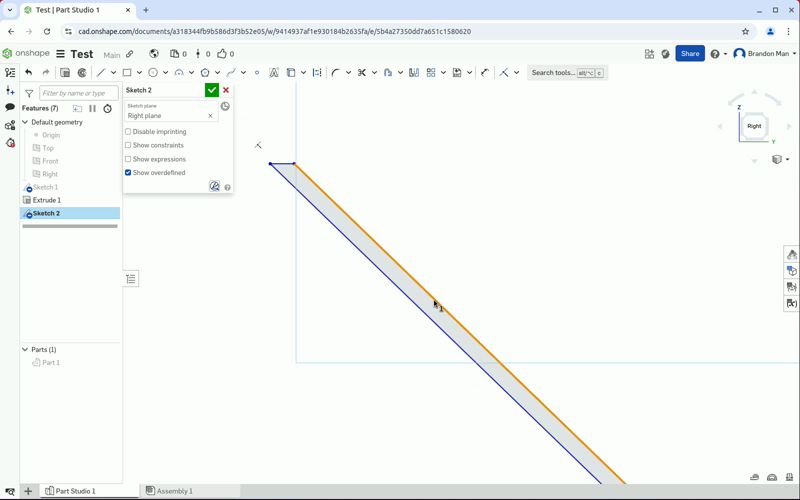
scroll(-6)
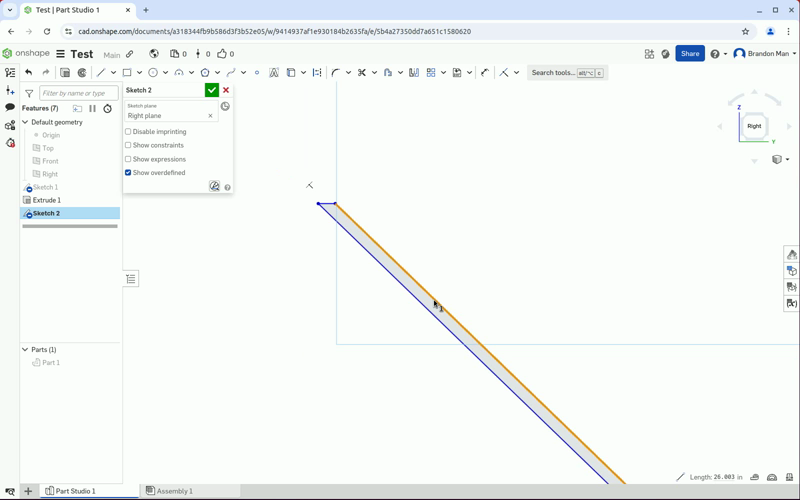
scroll(-6)
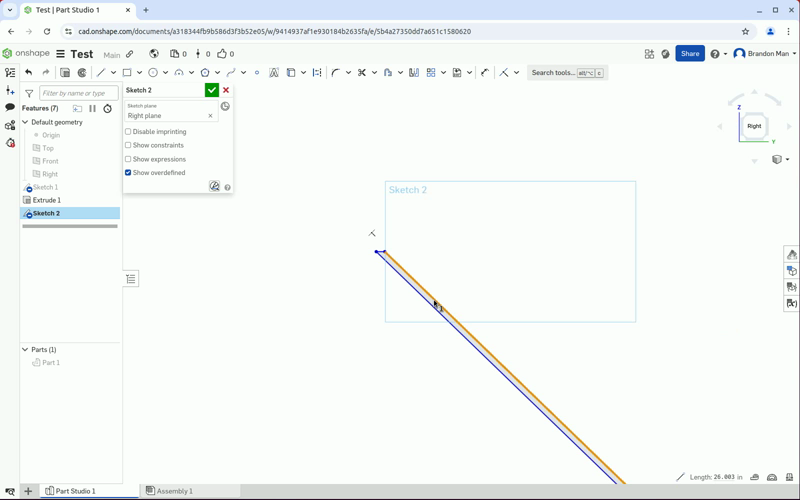
scroll(-6)
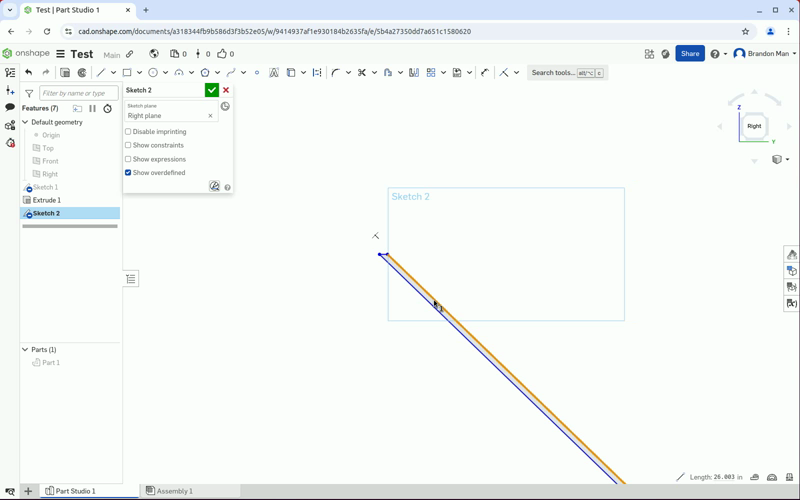
scroll(-6)
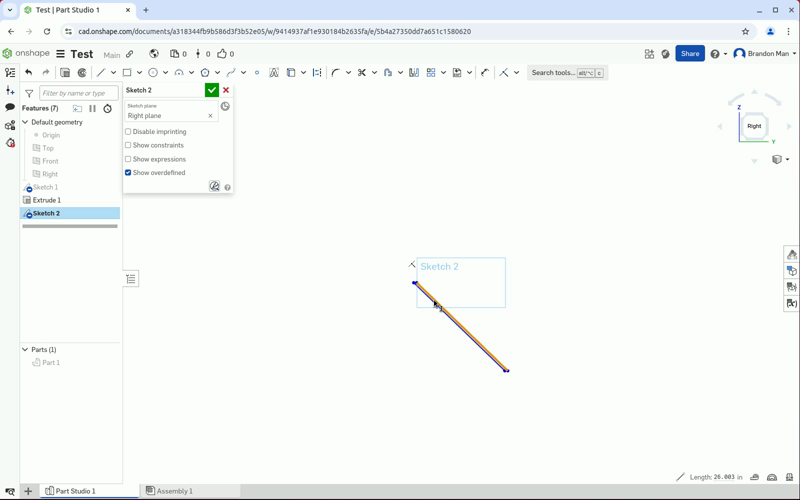
mouse_move(73, 352)
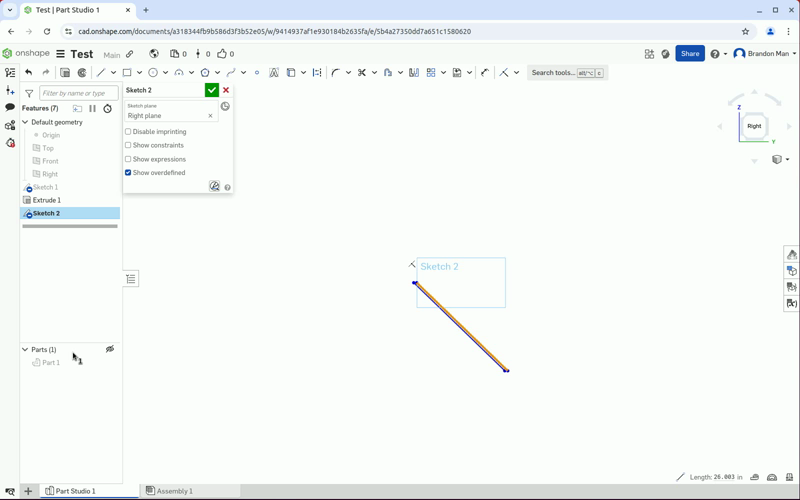
key(shift+y)
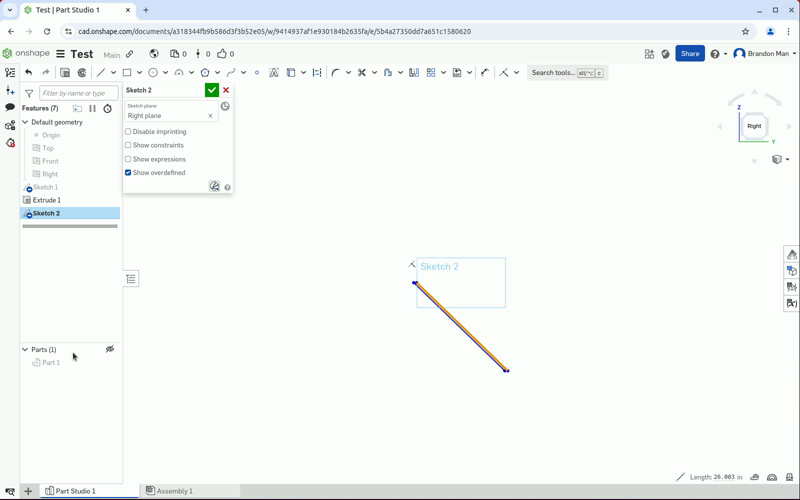
key(shift+e)
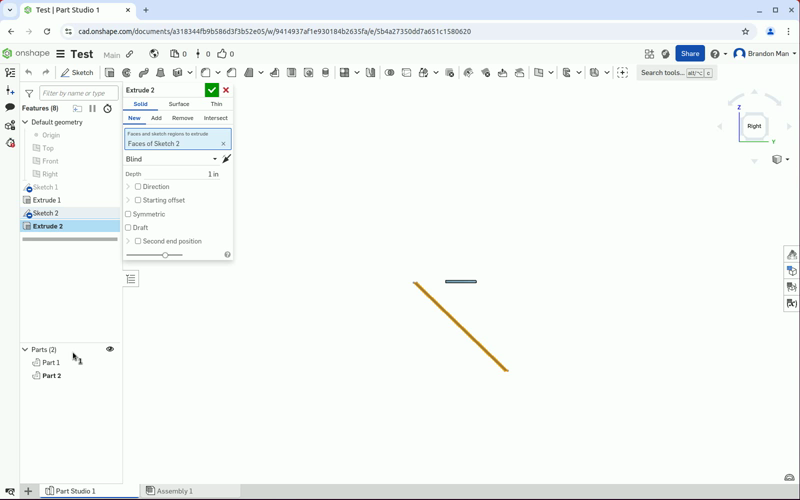
mouse_move(143, 106)
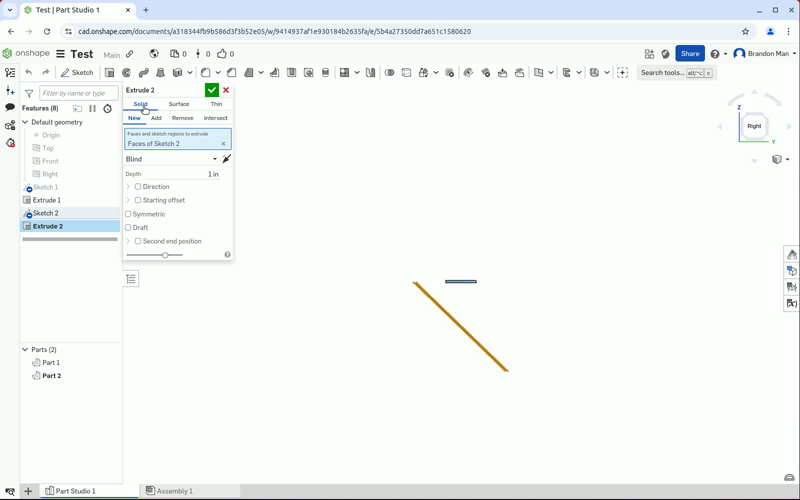
click(143, 106)
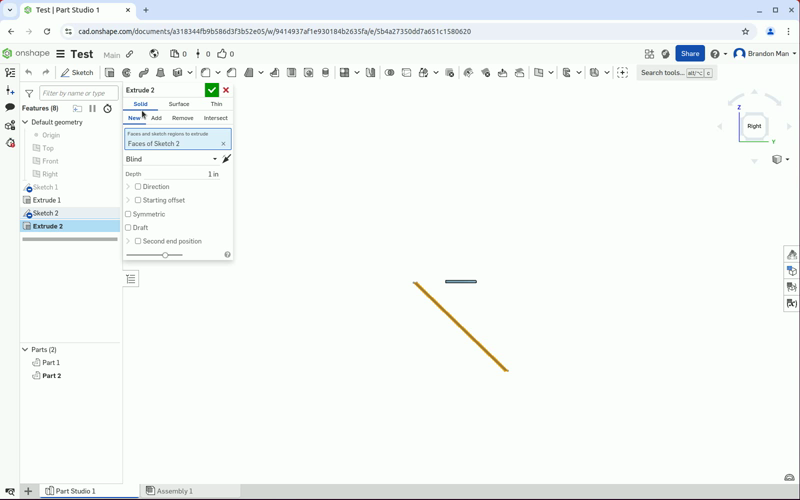
mouse_move(137, 120)
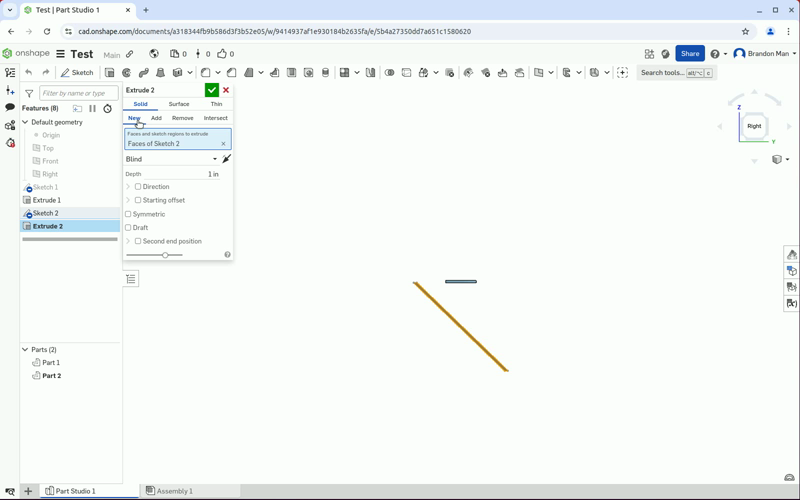
click(137, 120)
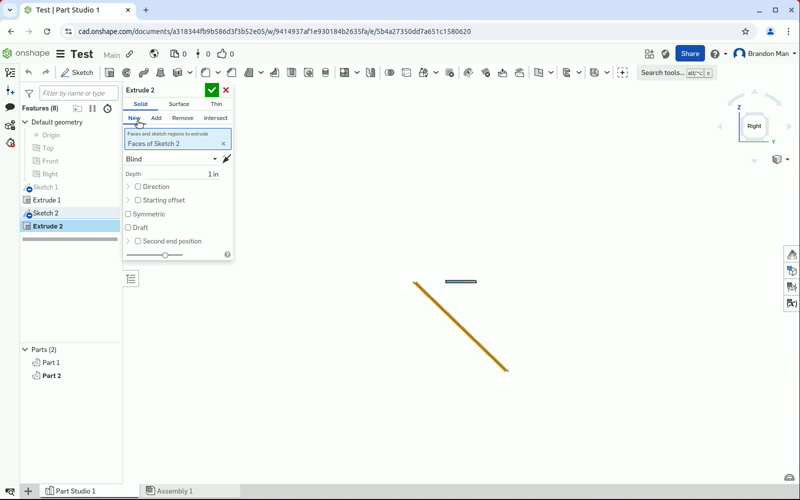
key(tab, 4)
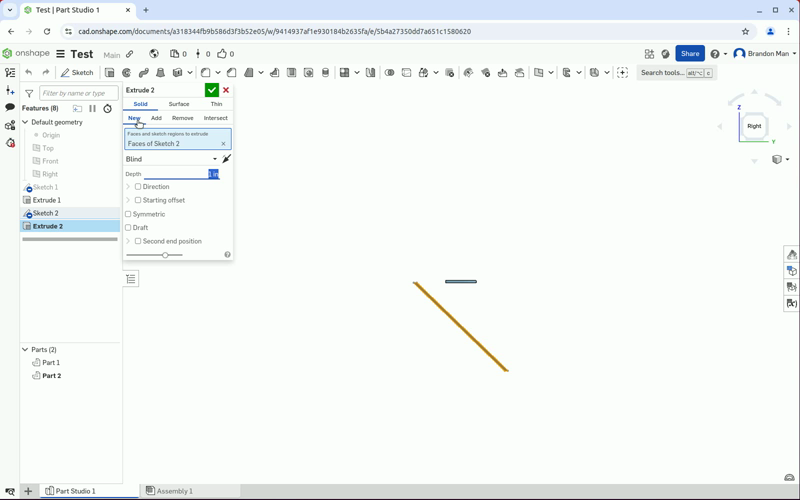
text(2.648)
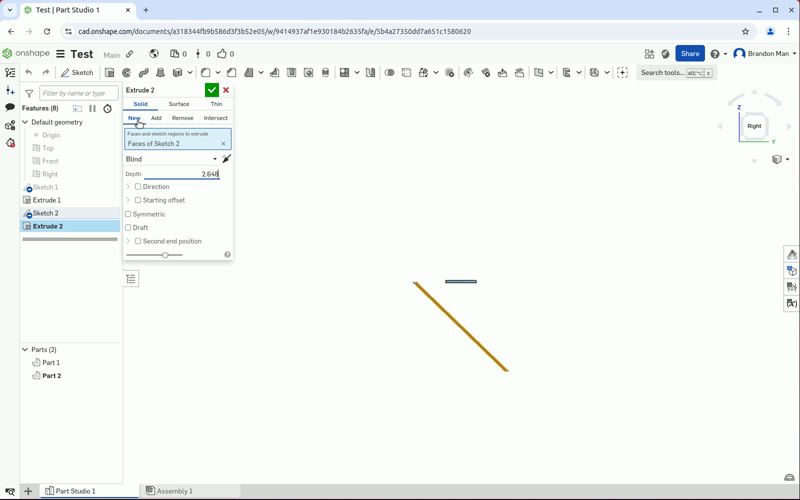
key(enter)
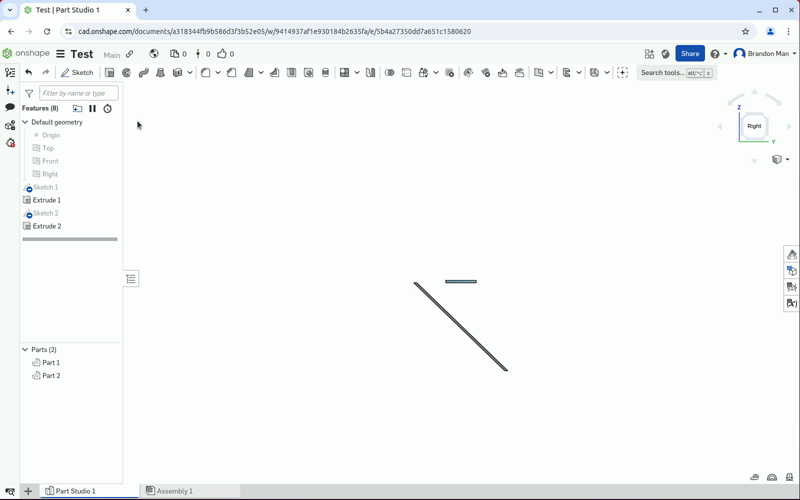
key(shift+h)
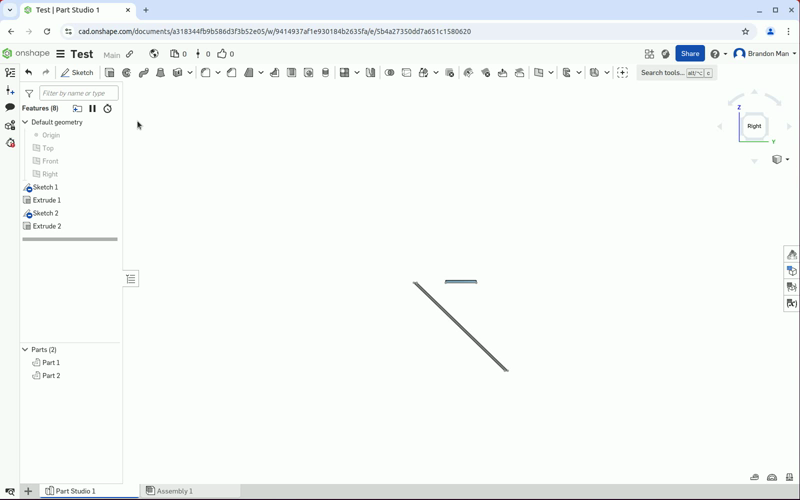
key(shift+h)
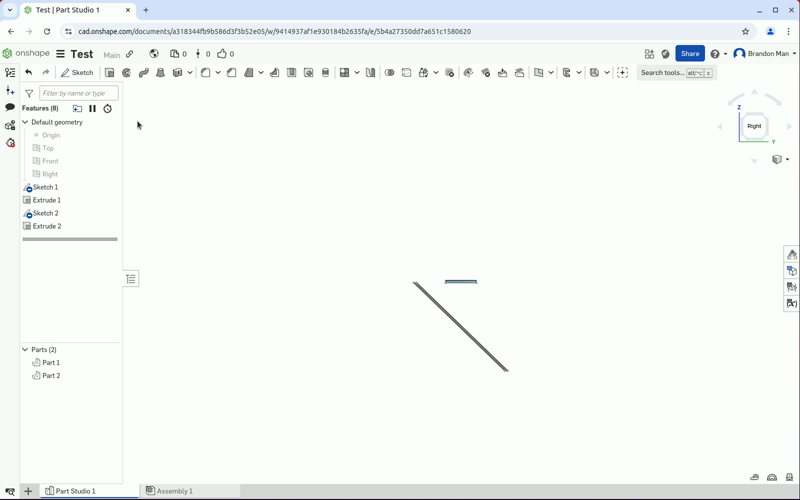
key(shift+7)
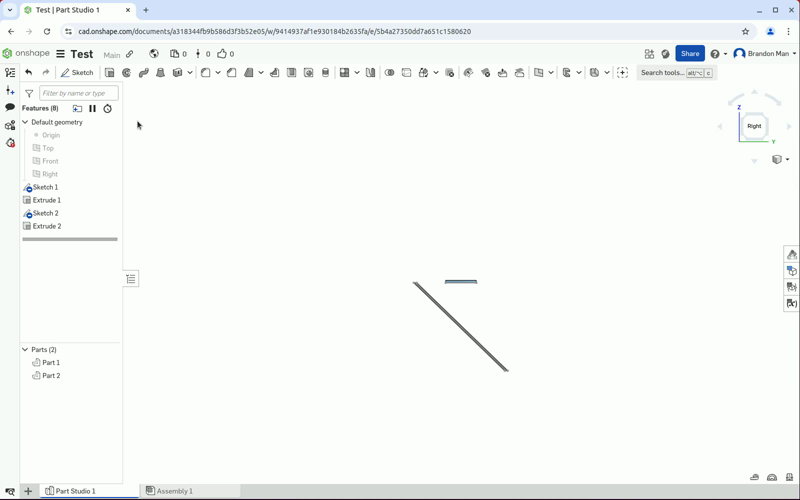
key(right, 2)
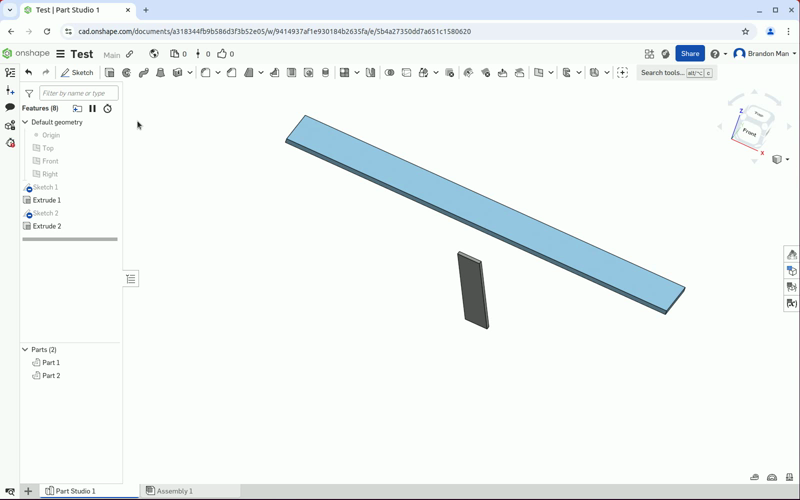
key(down, 2)
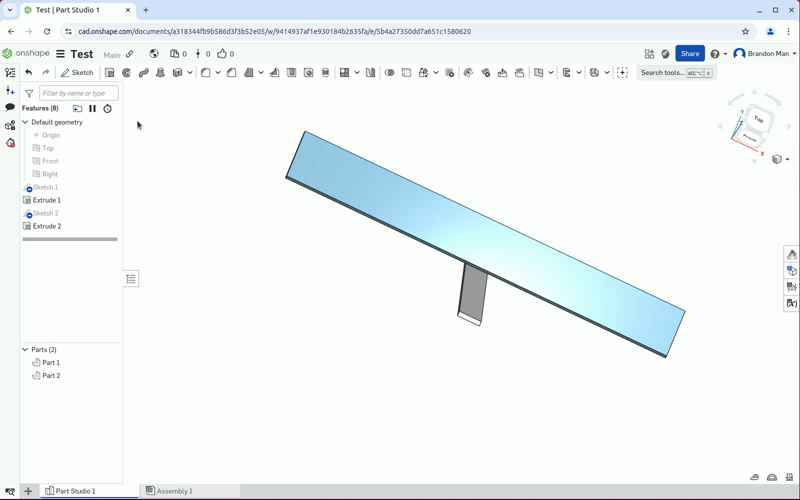
key(up, 2)
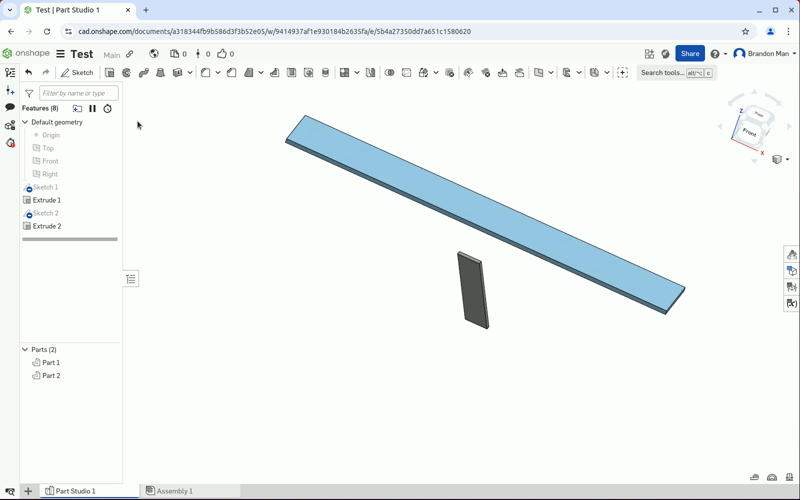
key(left, 2)
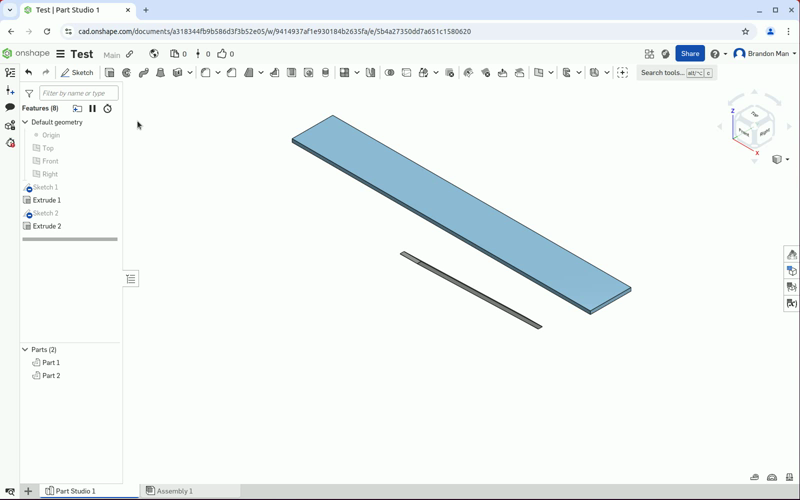
mouse_move(73, 189)
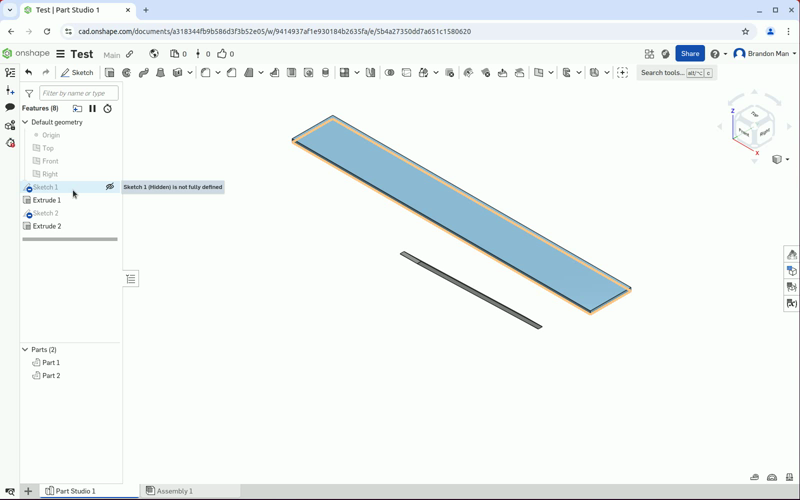
click(73, 189)